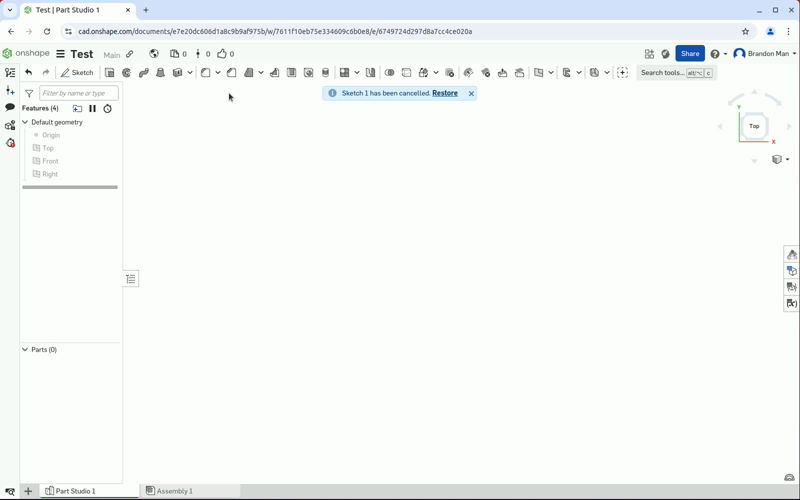
key(shift+h)
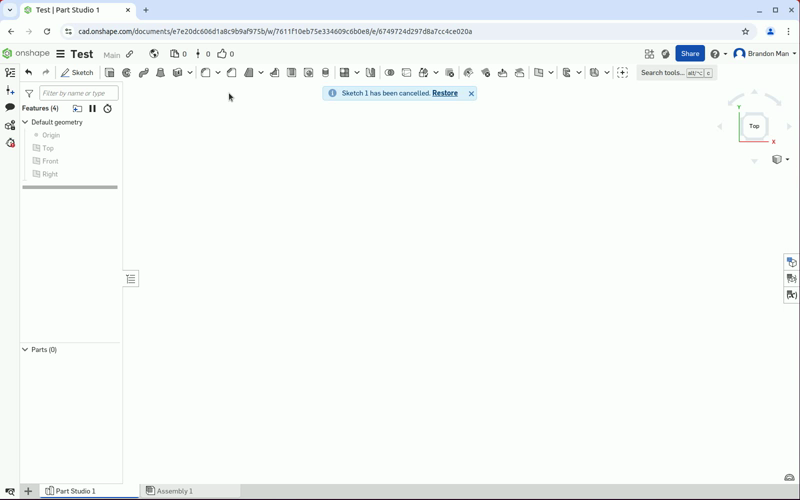
key(shift+s)
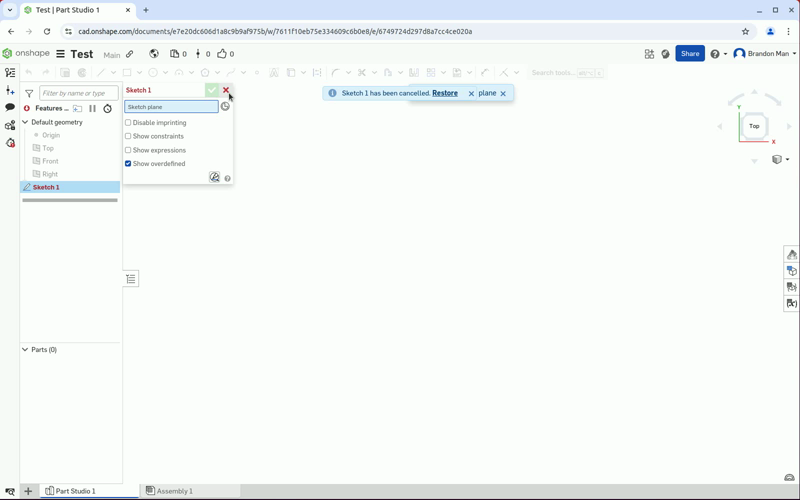
mouse_move(73, 150)
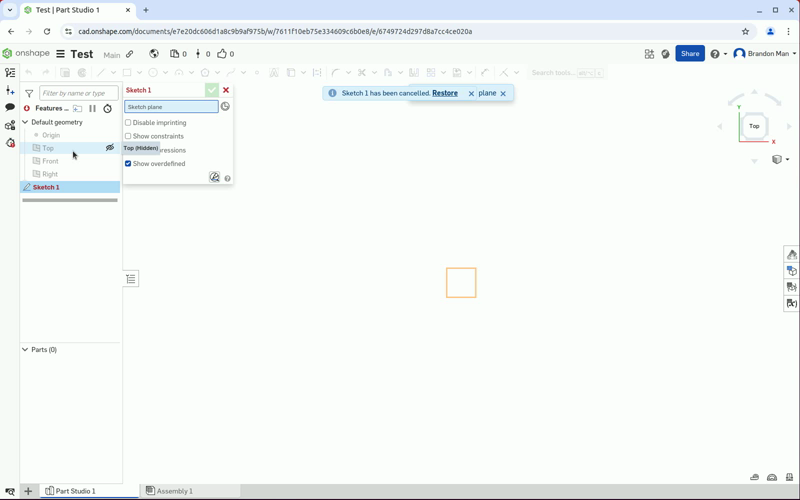
click(73, 150)
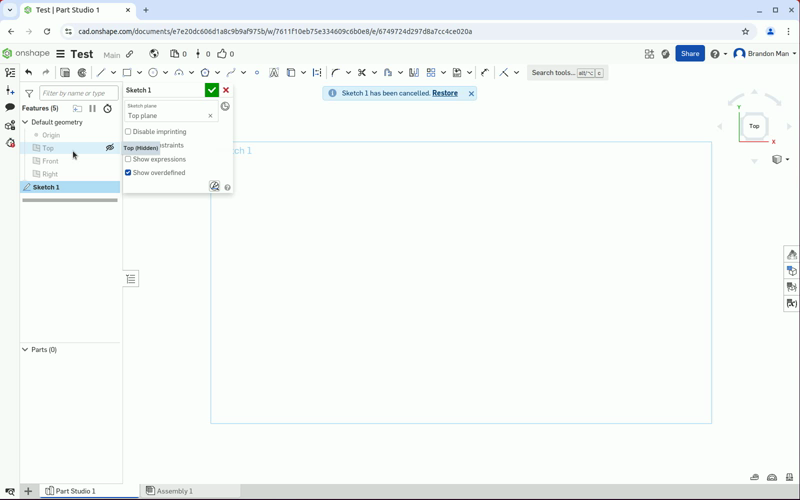
mouse_move(73, 352)
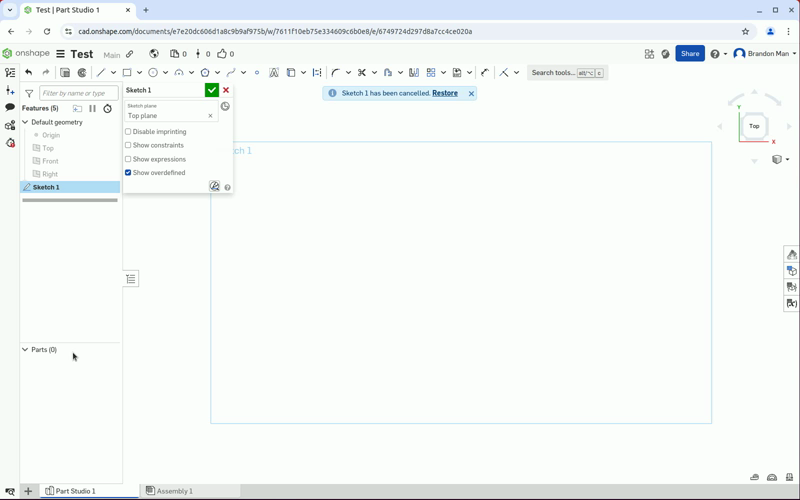
key(y)
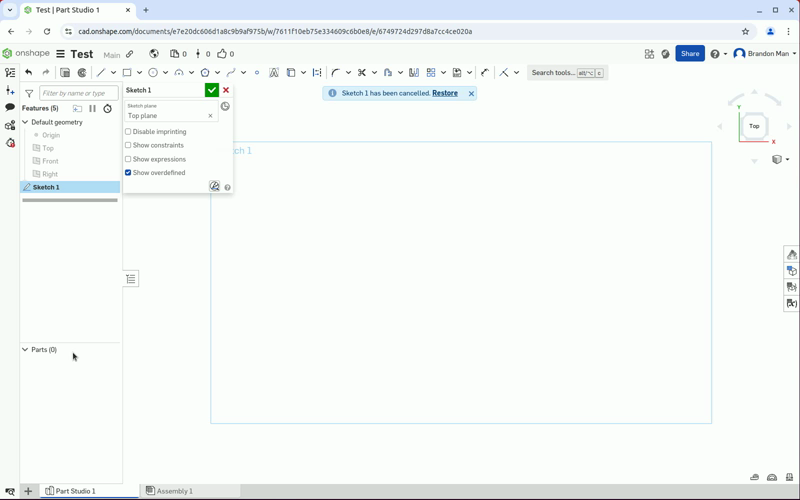
key(l)
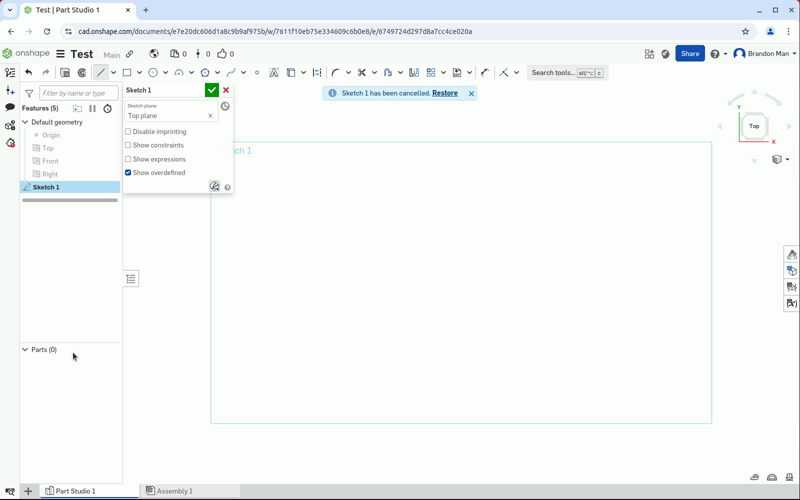
key_down(shift)
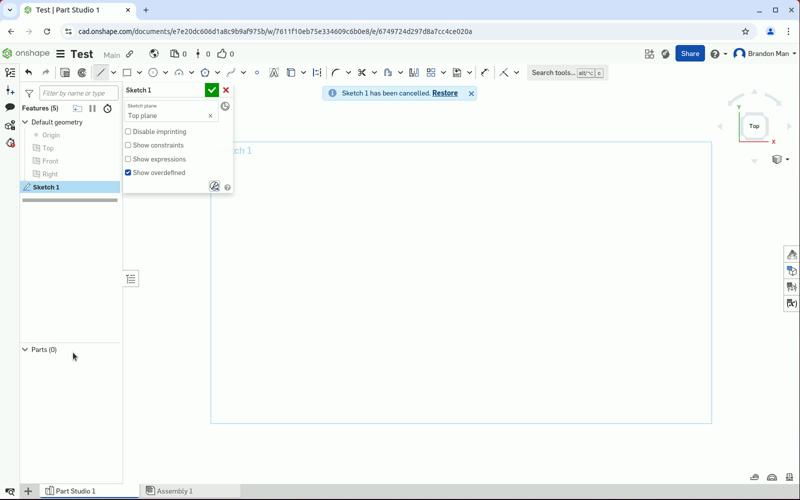
mouse_move(460, 282)
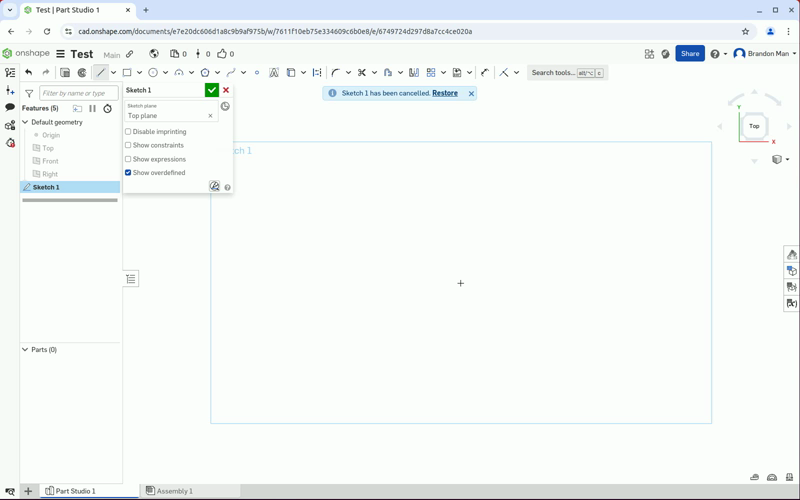
click(460, 282)
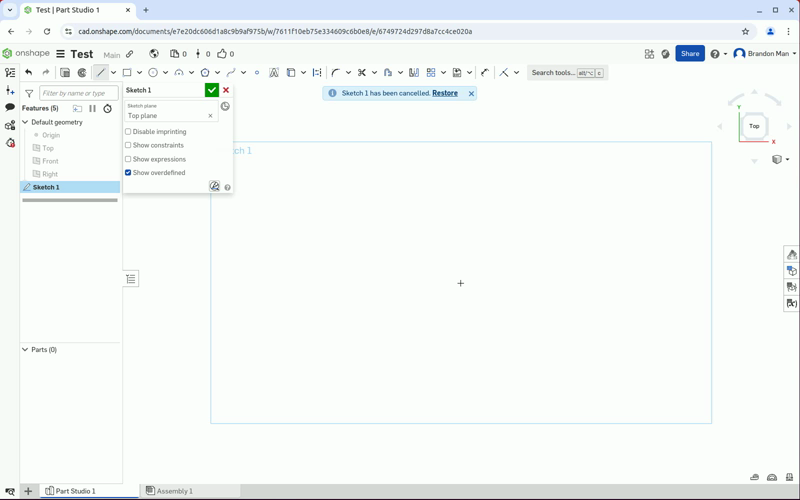
key_up(shift)
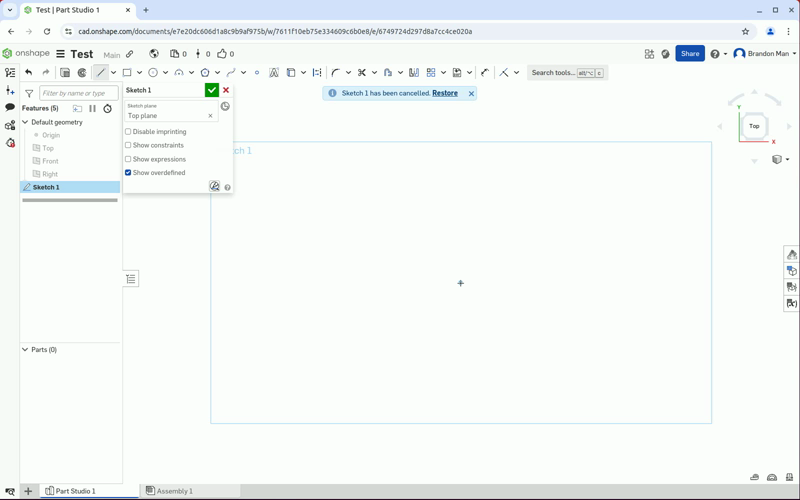
key_down(shift)
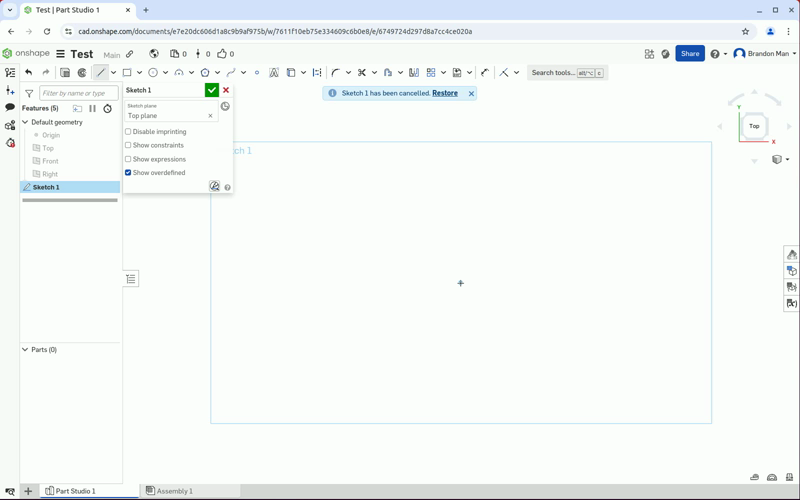
mouse_move(573, 282)
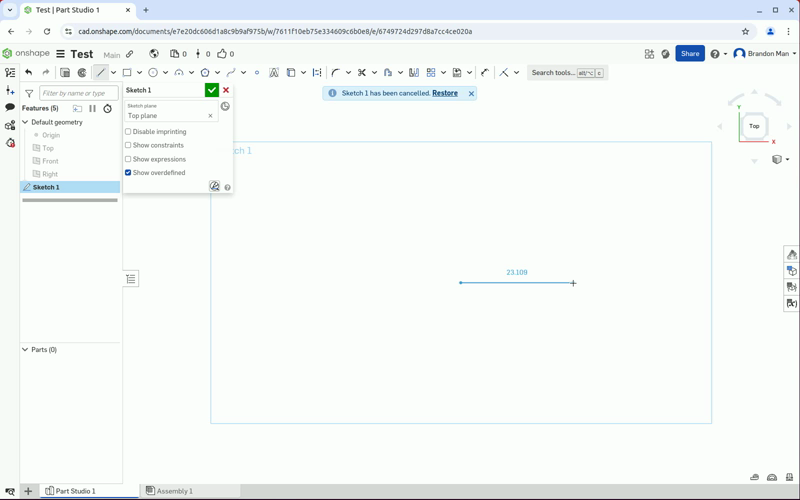
click(573, 282)
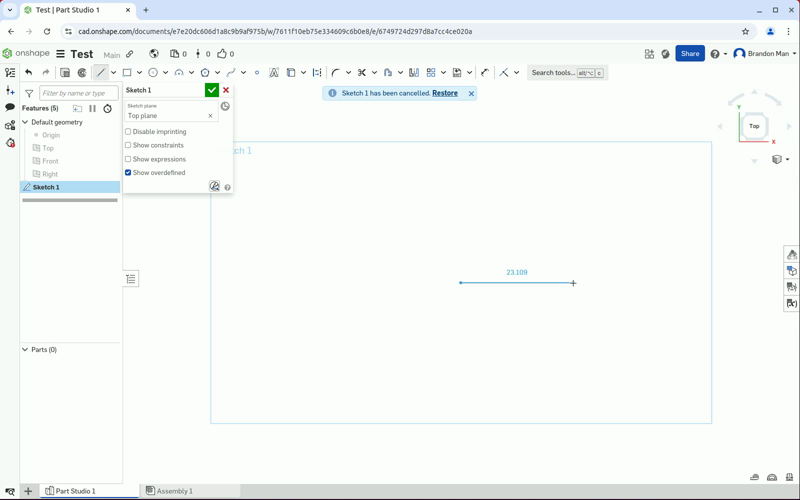
key_up(shift)
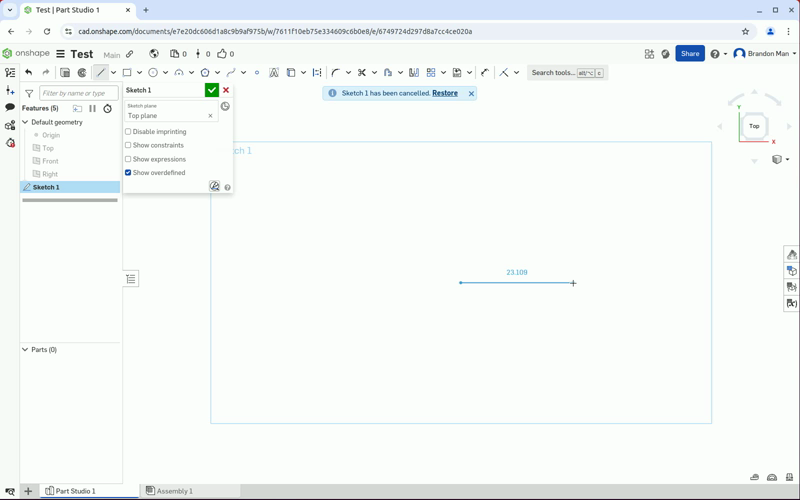
key_down(shift)
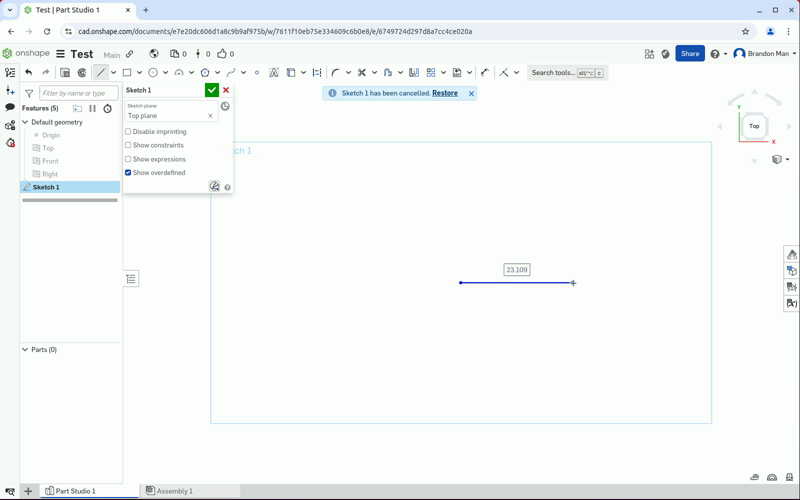
mouse_move(573, 170)
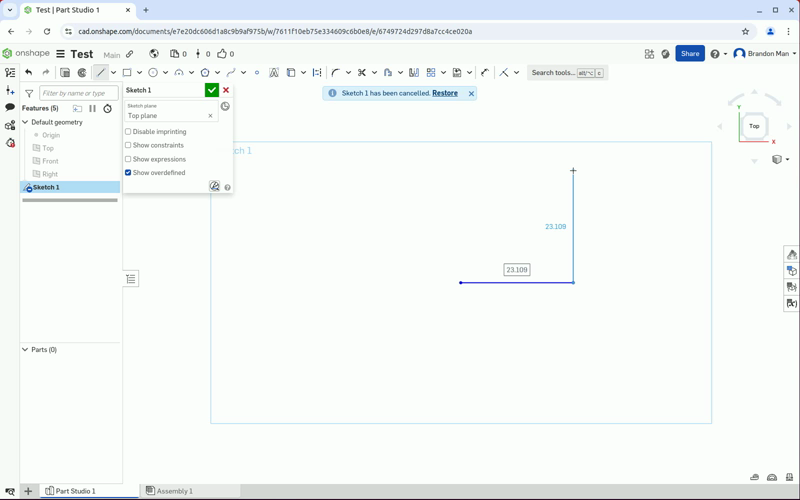
click(573, 170)
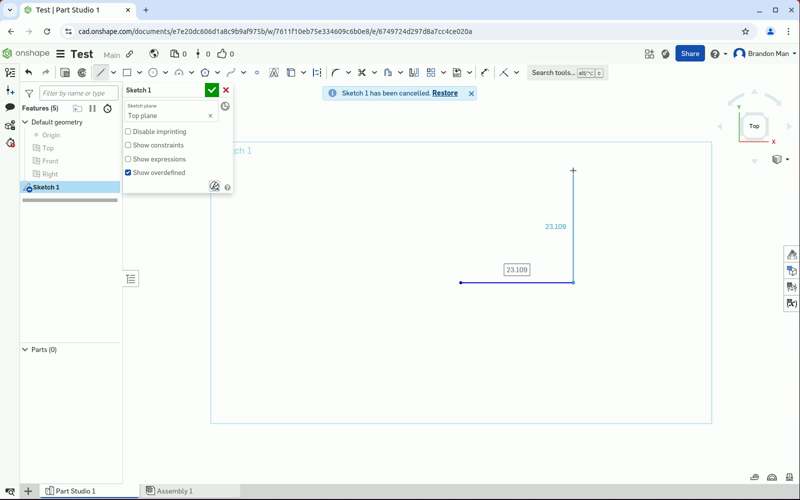
key_up(shift)
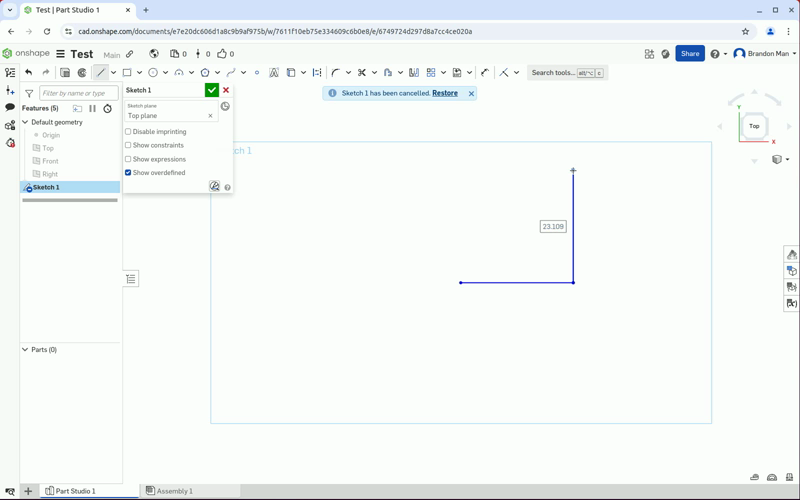
key_down(shift)
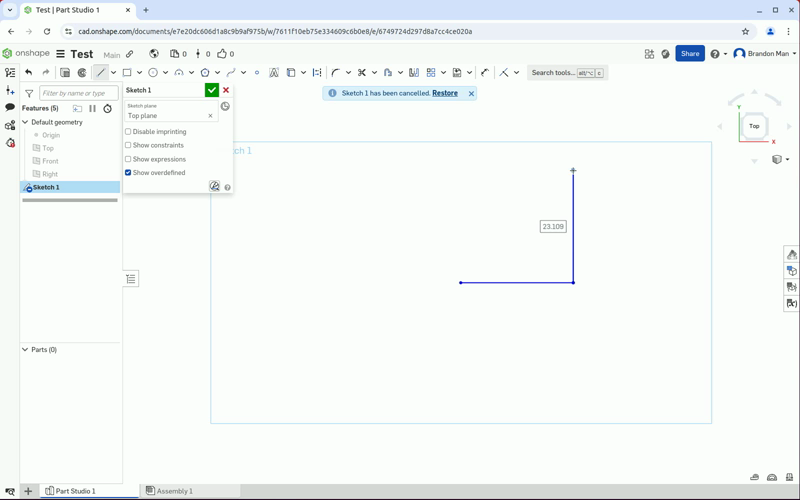
mouse_move(460, 170)
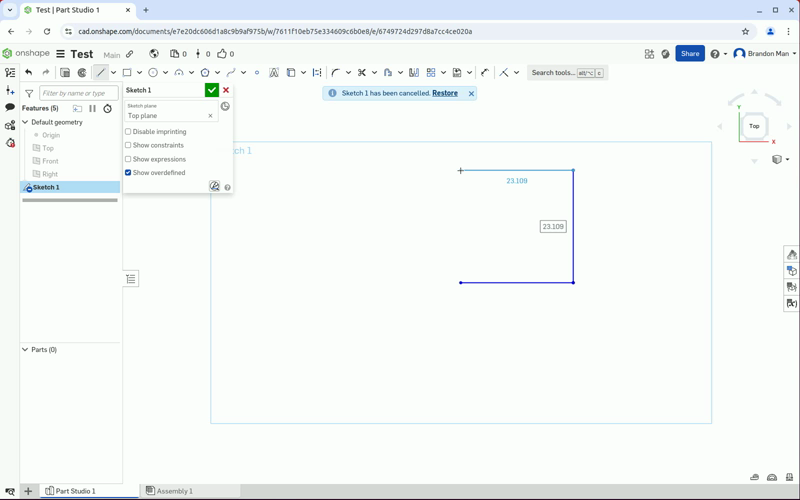
click(460, 170)
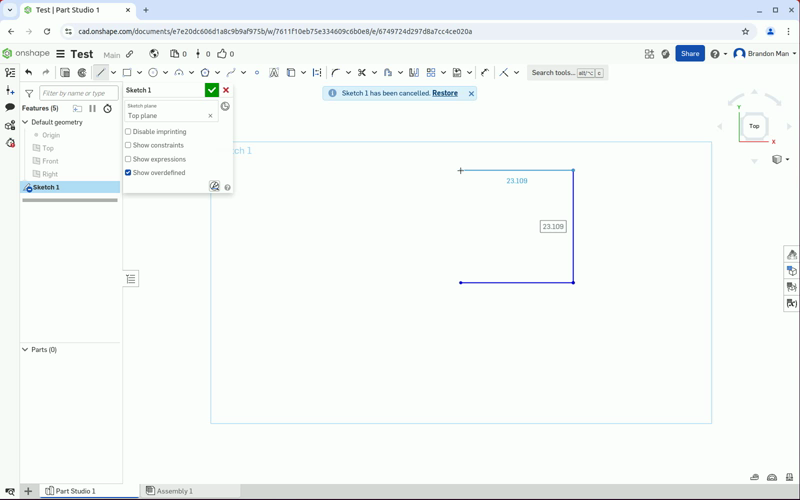
key_up(shift)
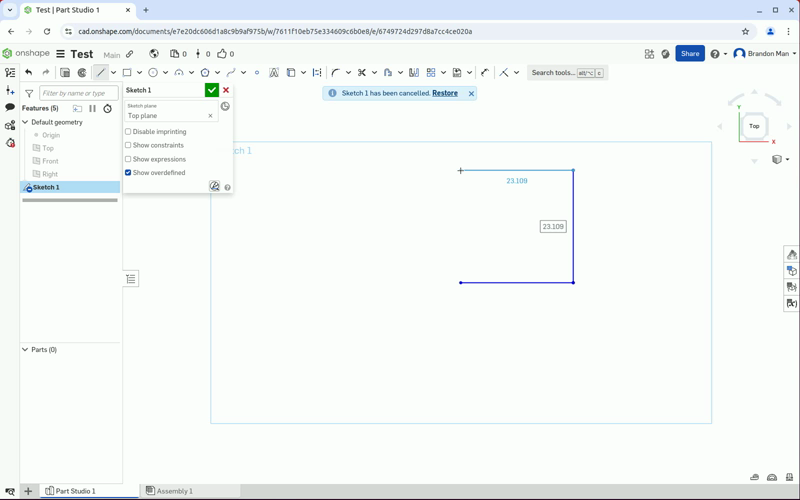
key_down(shift)
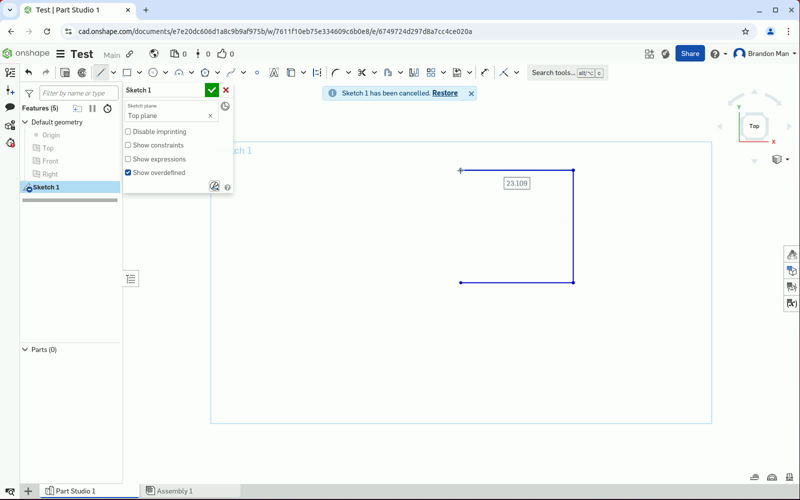
mouse_move(460, 282)
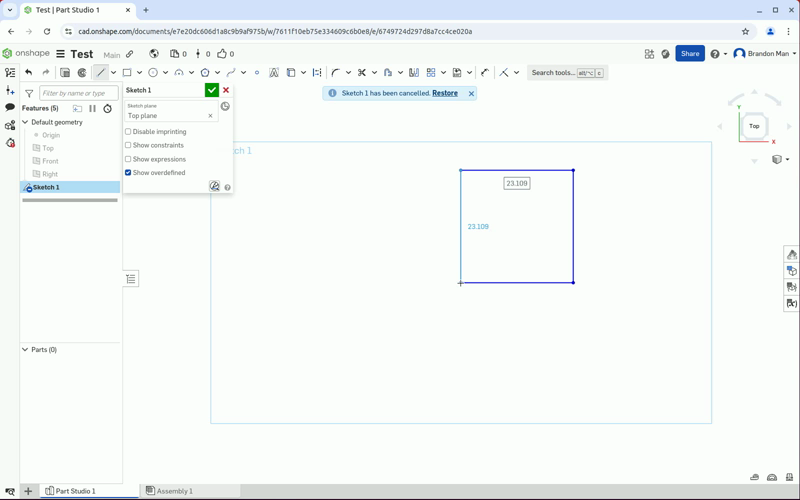
key_up(shift)
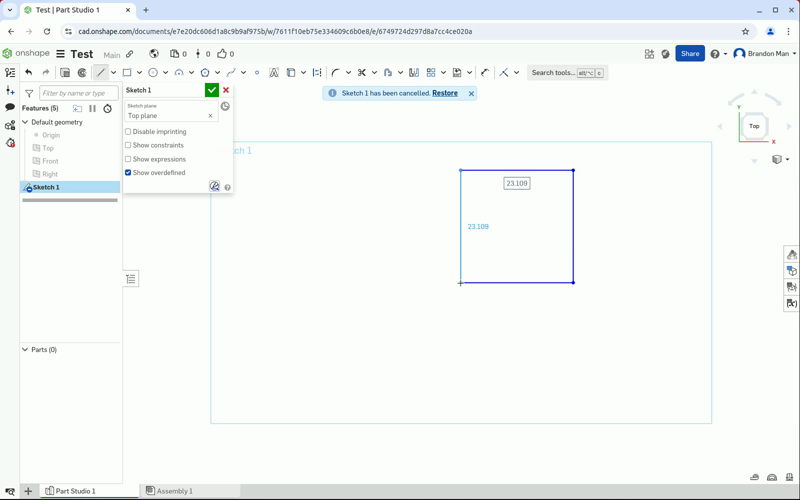
click(460, 282)
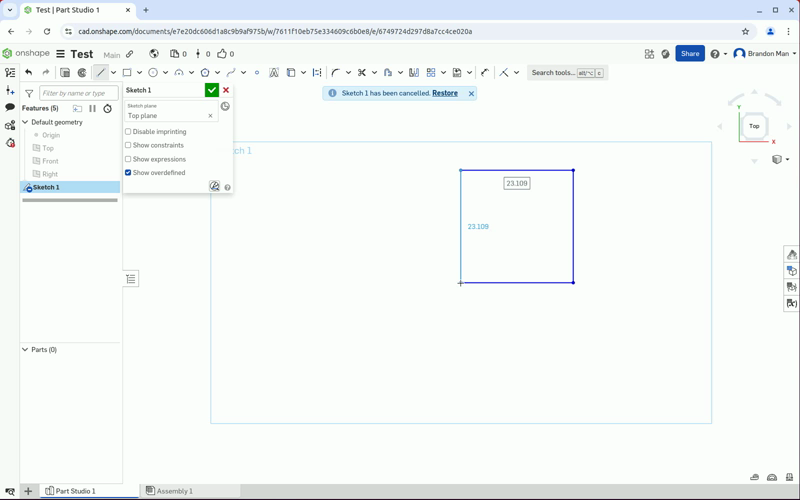
key(esc)
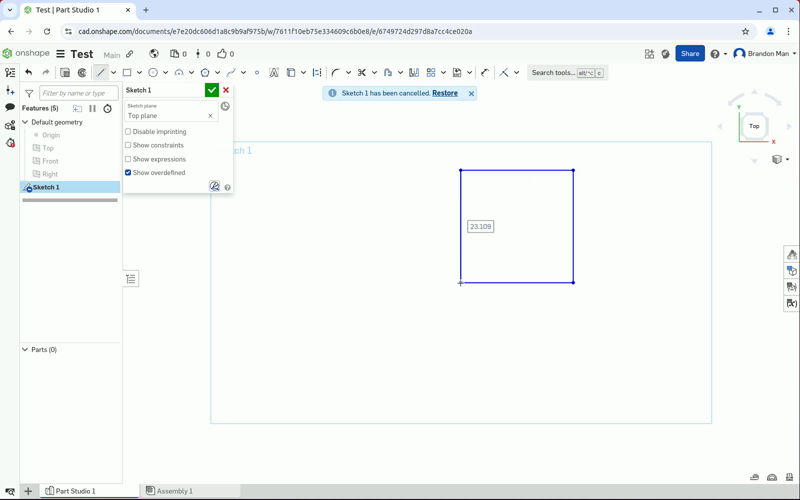
mouse_move(535, 241)
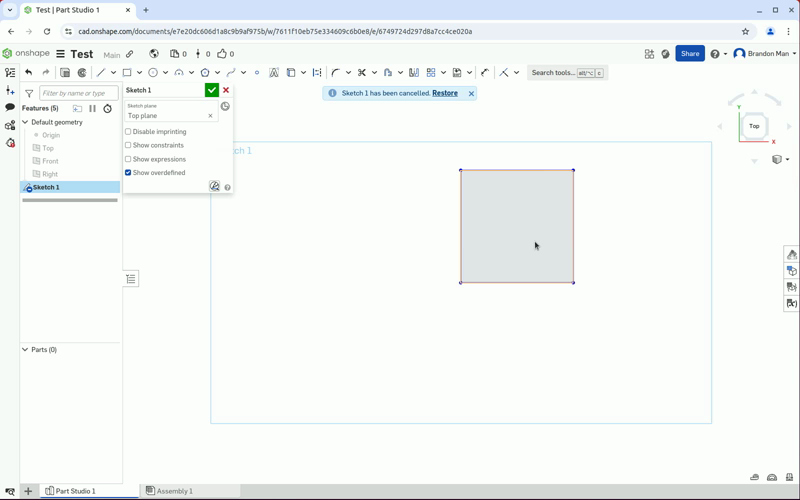
click(535, 241)
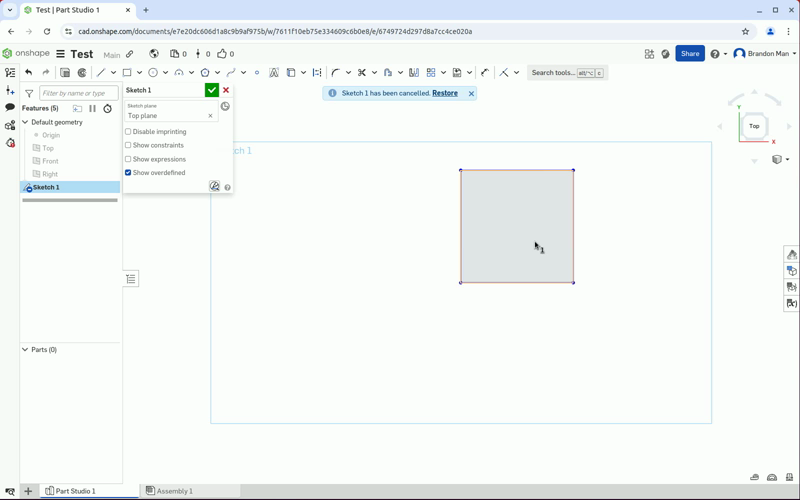
mouse_move(73, 352)
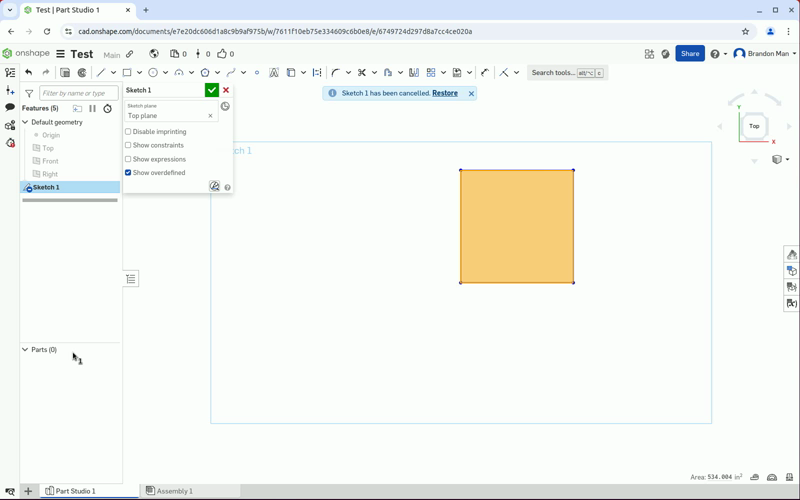
key(shift+y)
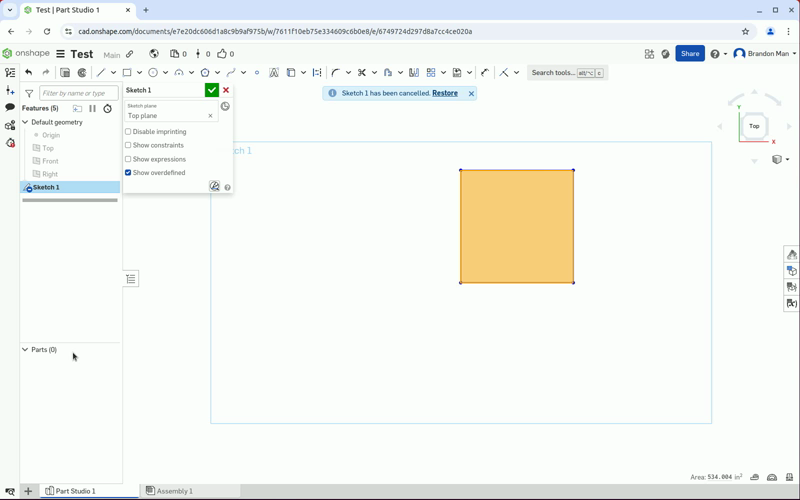
key(shift+e)
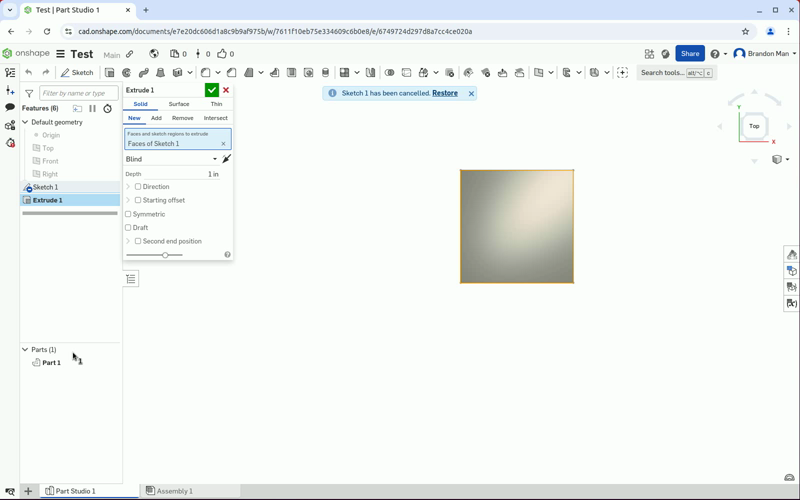
mouse_move(143, 106)
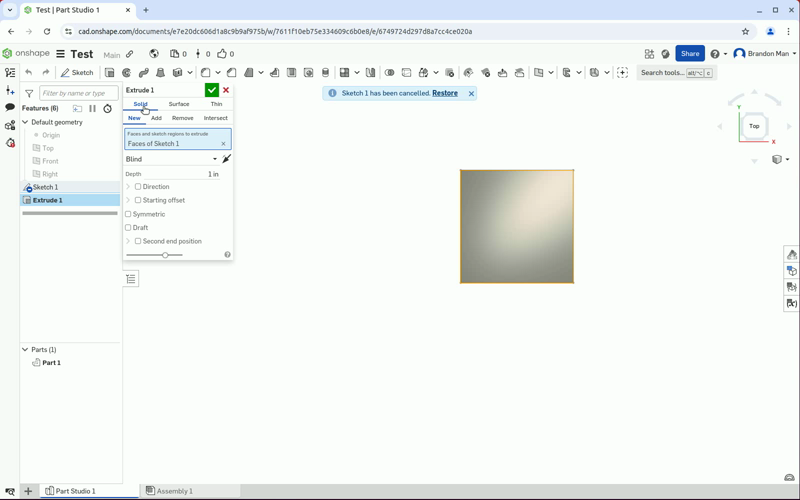
click(143, 106)
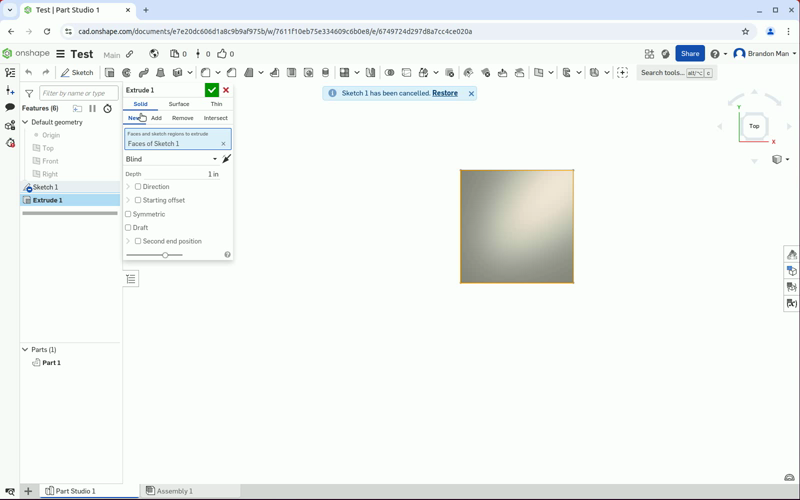
mouse_move(137, 120)
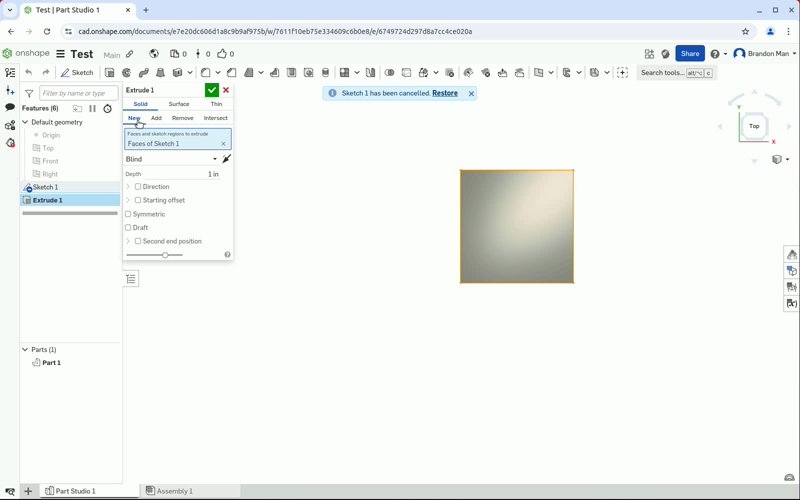
click(137, 120)
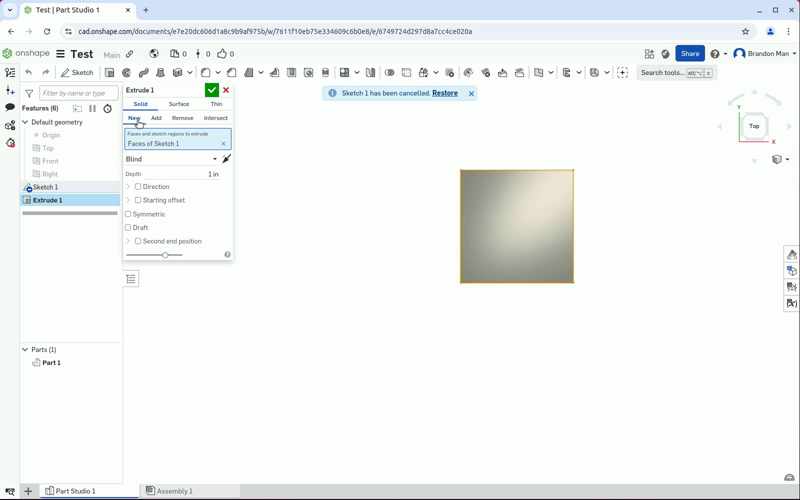
key(tab, 4)
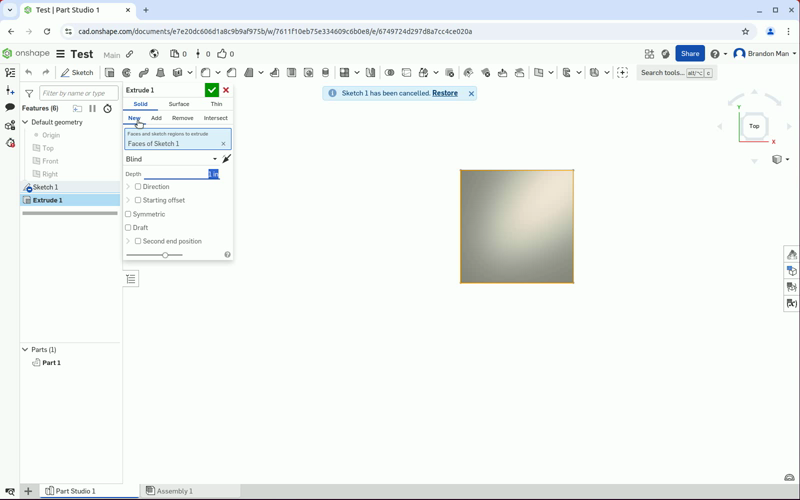
text(-19.257)
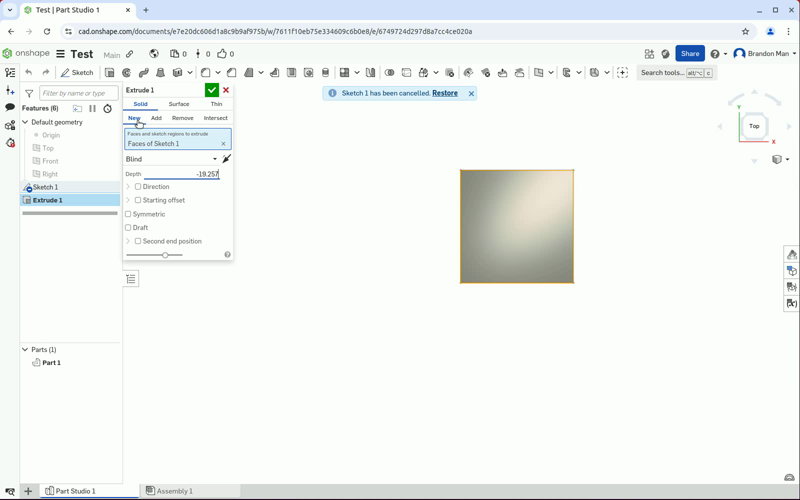
key(enter)
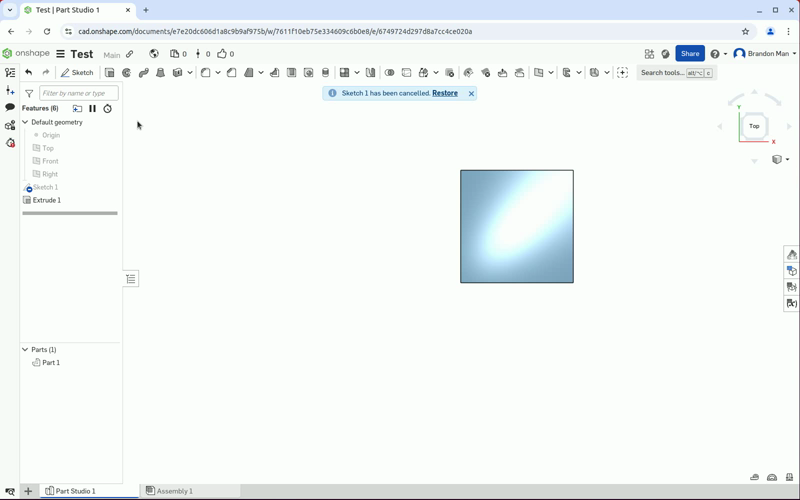
key(shift+h)
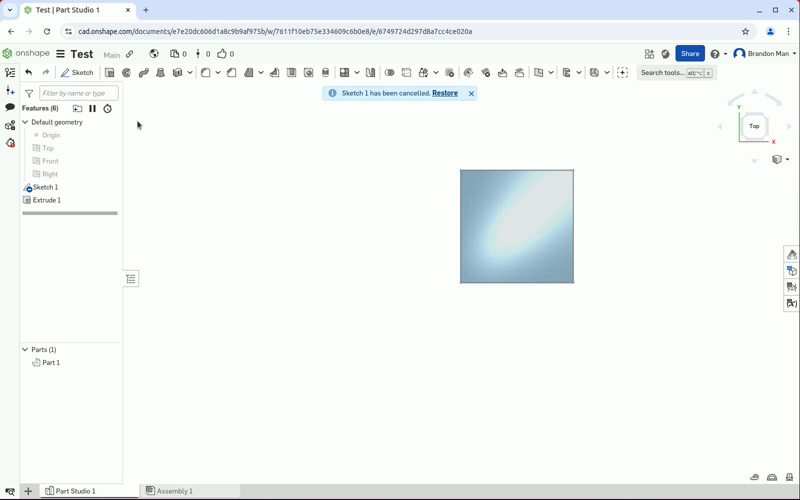
key(shift+h)
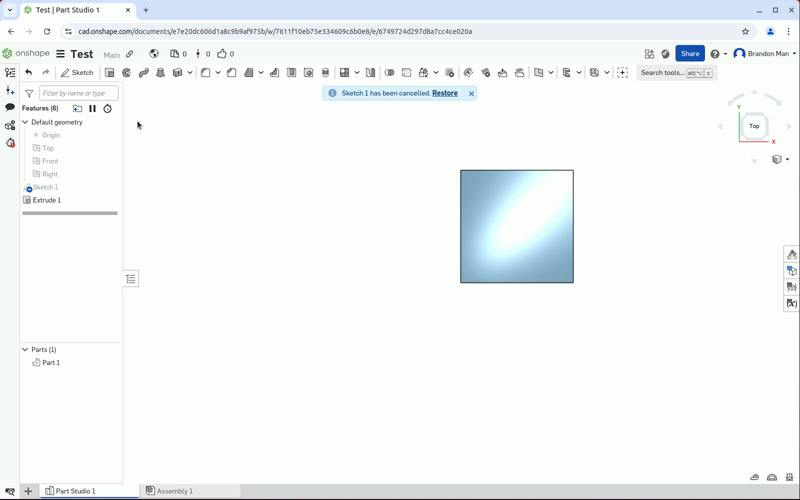
mouse_move(73, 189)
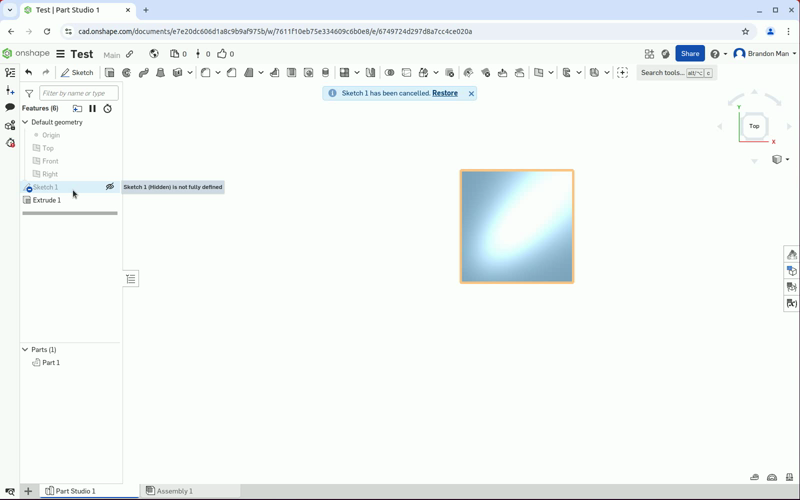
click(73, 189)
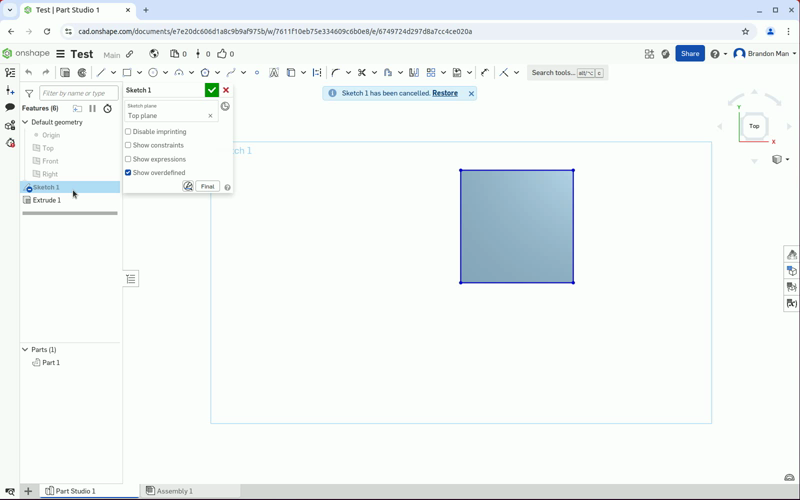
mouse_move(229, 92)
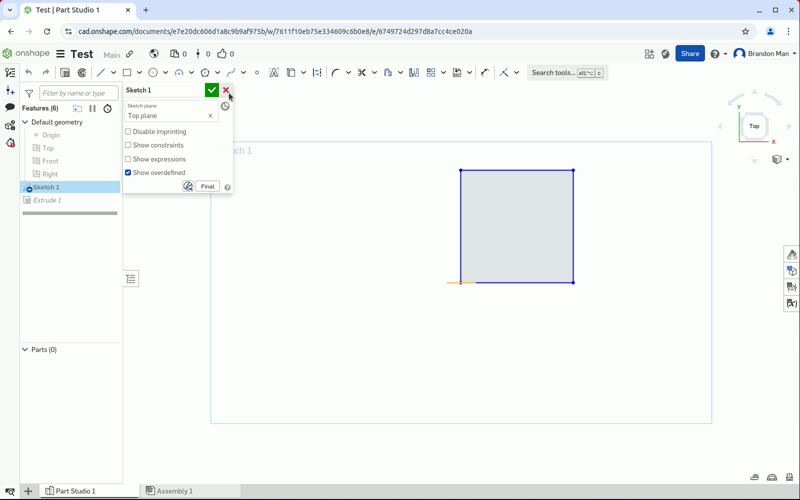
click(229, 92)
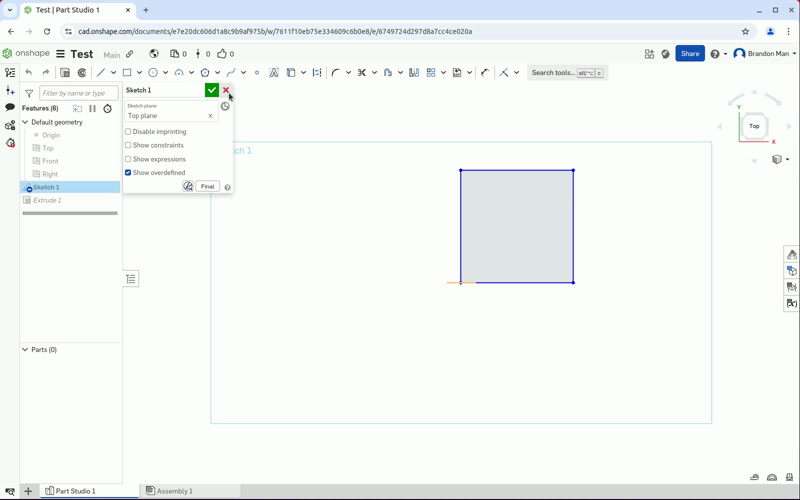
key(shift+s)
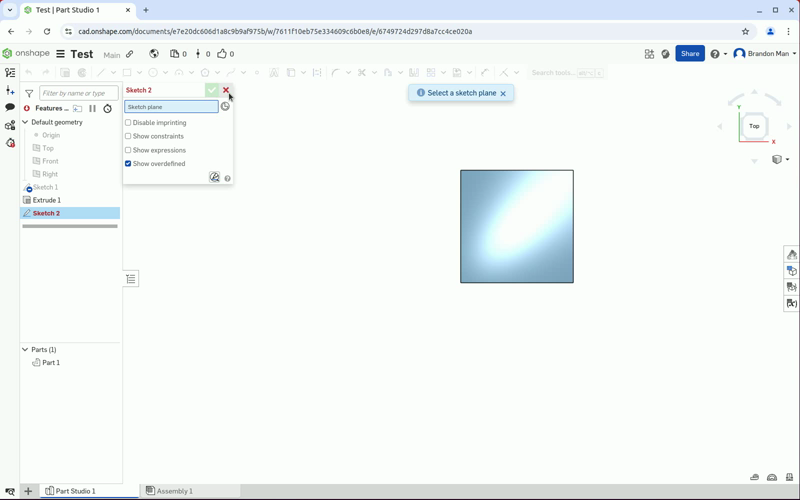
mouse_move(73, 150)
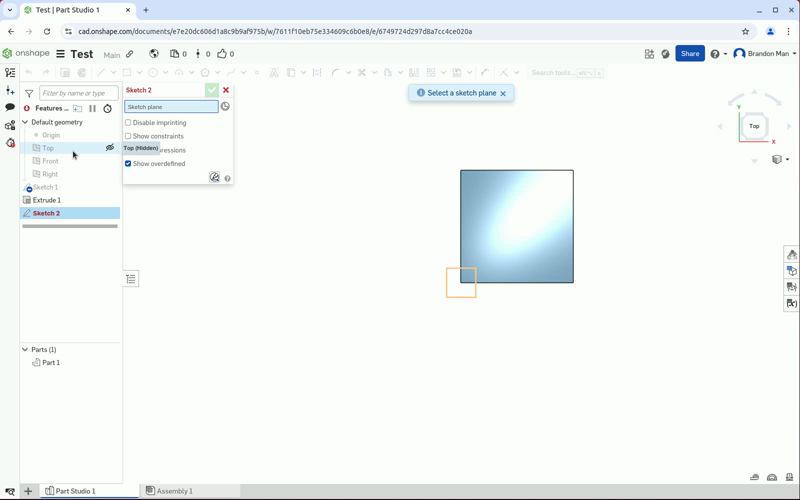
click(73, 150)
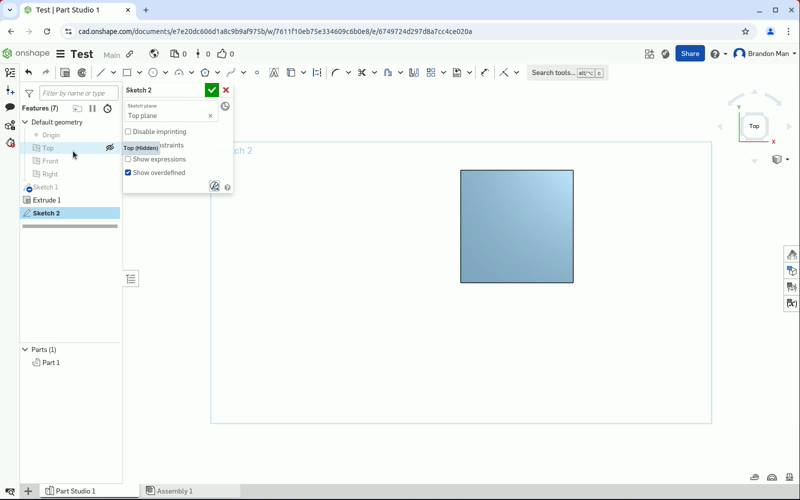
mouse_move(73, 352)
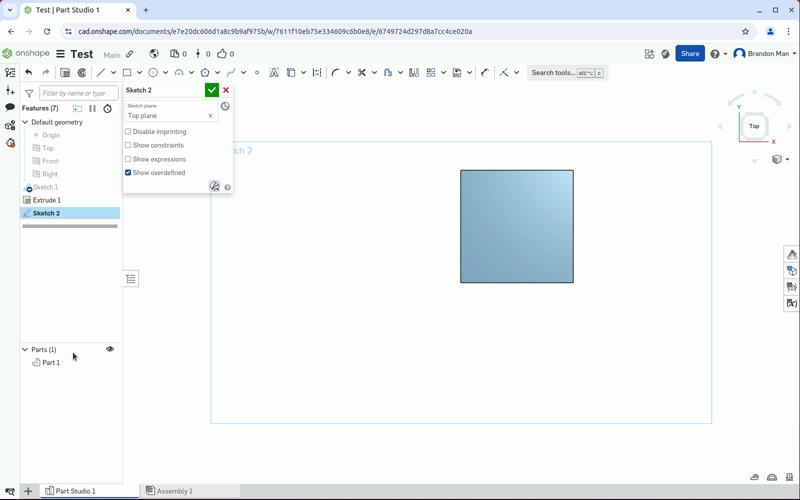
key(y)
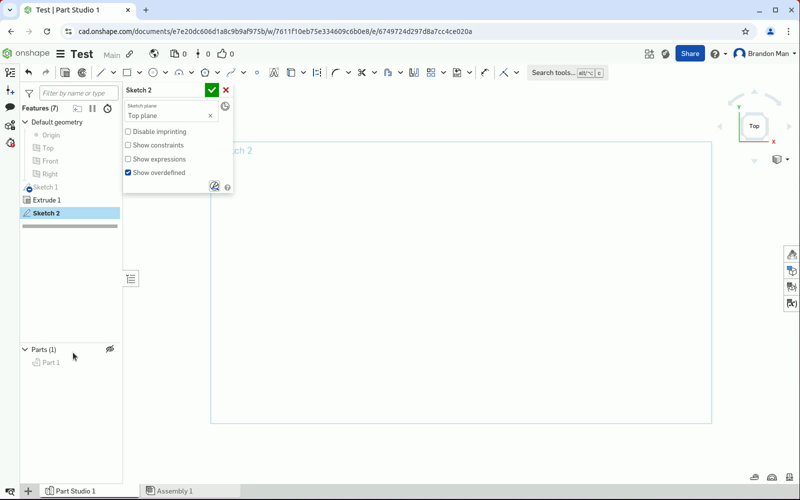
key(l)
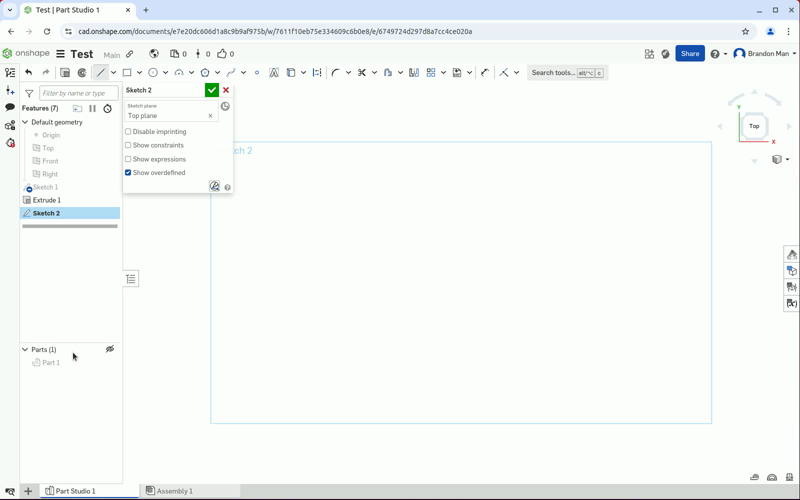
key_down(shift)
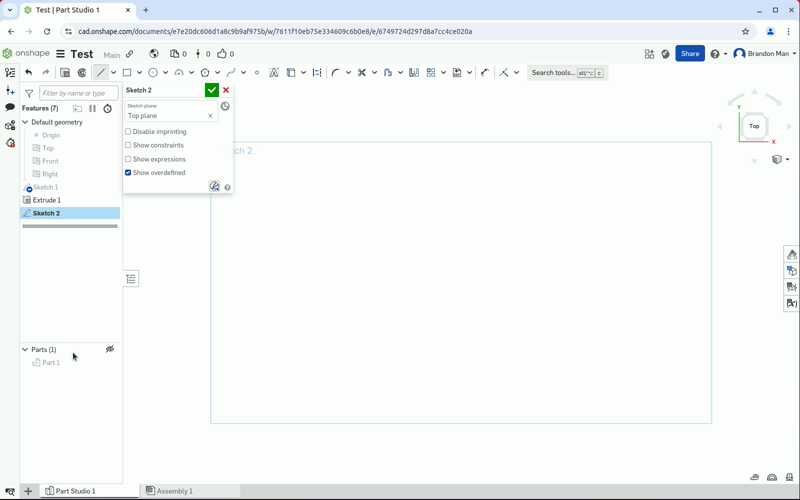
mouse_move(479, 264)
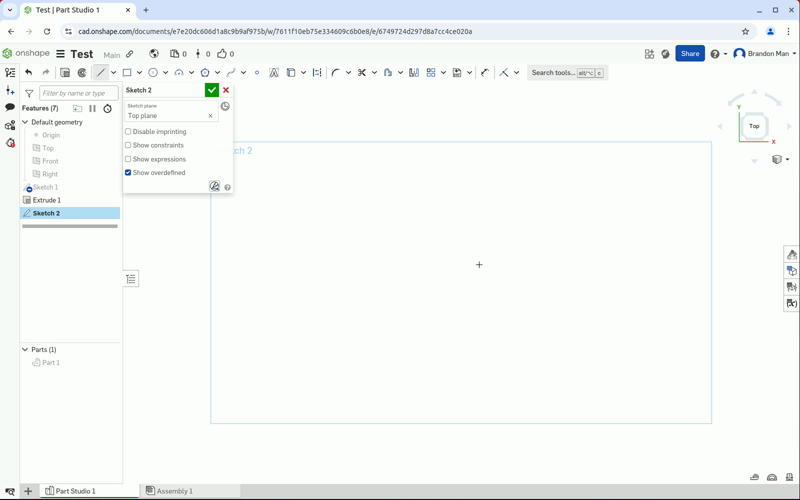
click(479, 264)
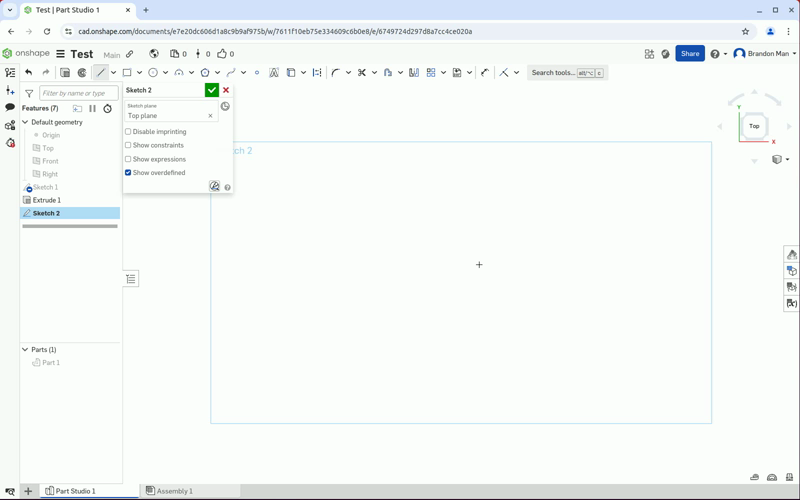
key_up(shift)
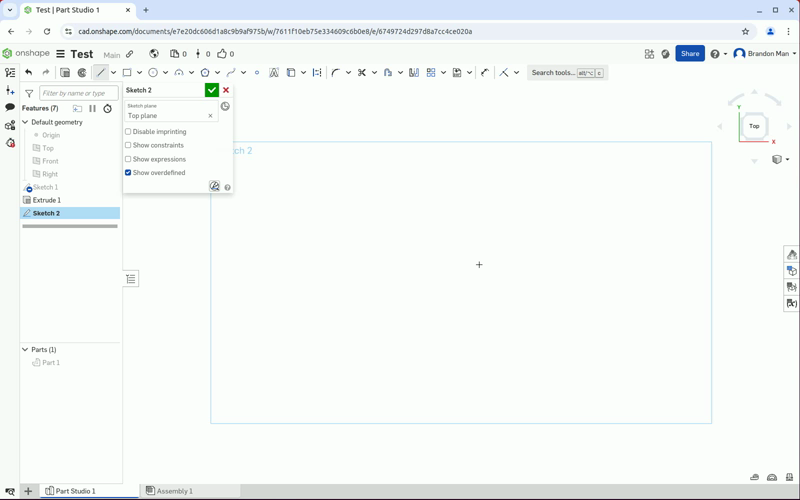
key_down(shift)
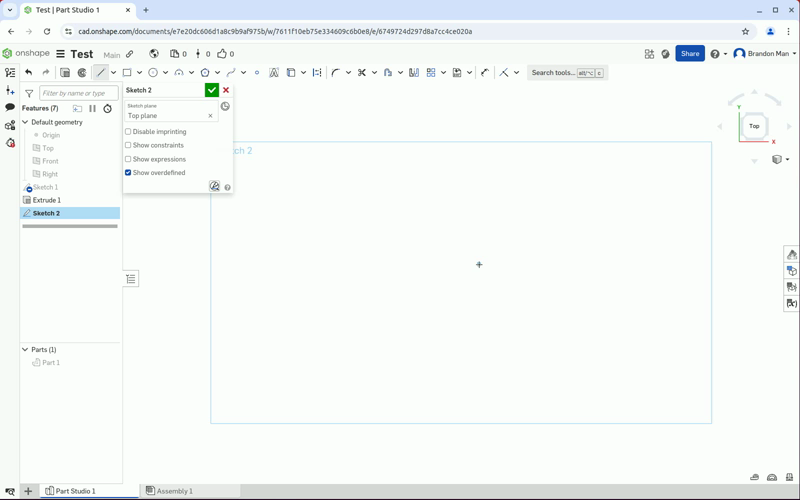
mouse_move(555, 264)
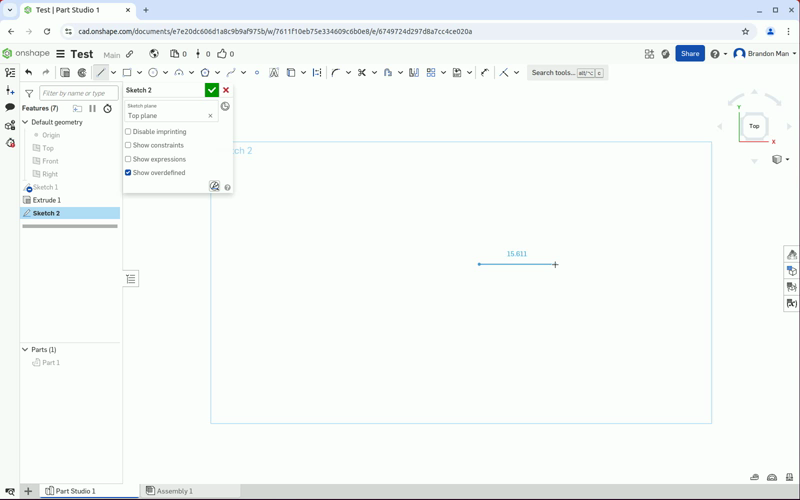
click(555, 264)
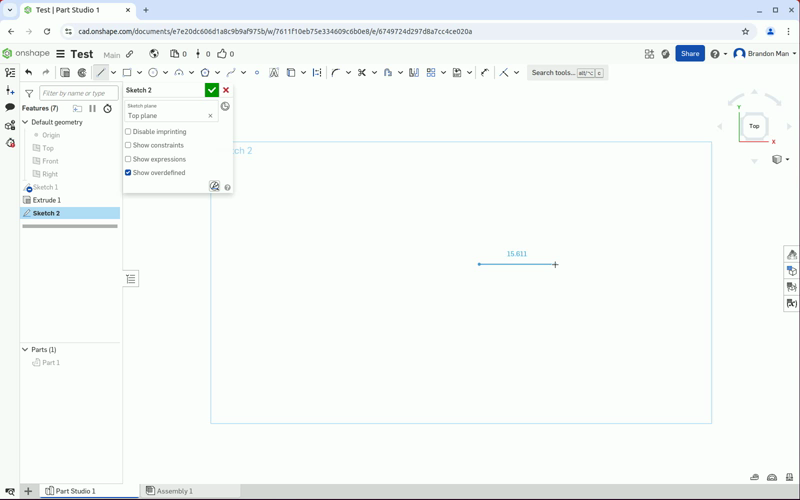
key_up(shift)
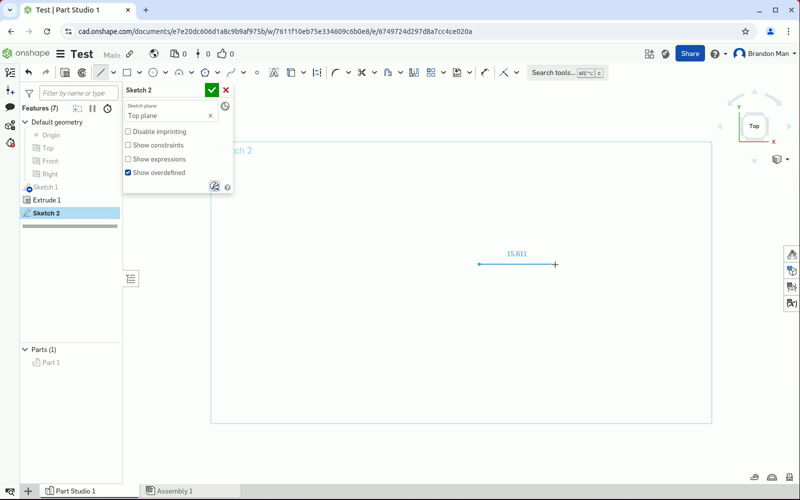
key_down(shift)
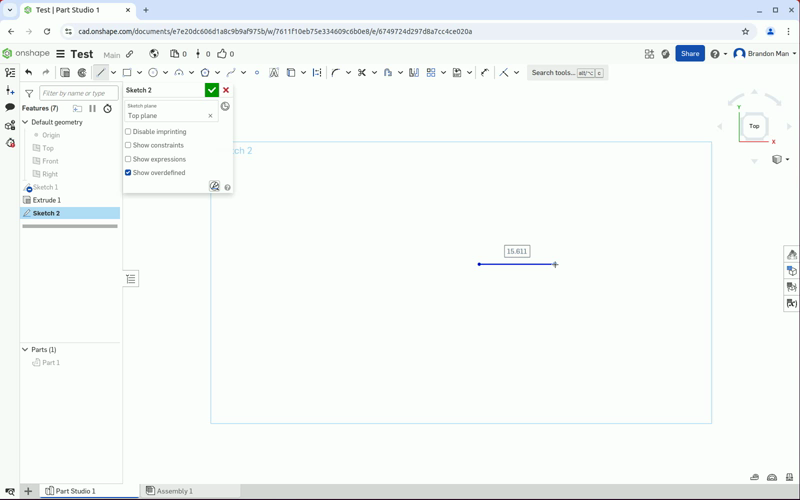
mouse_move(555, 188)
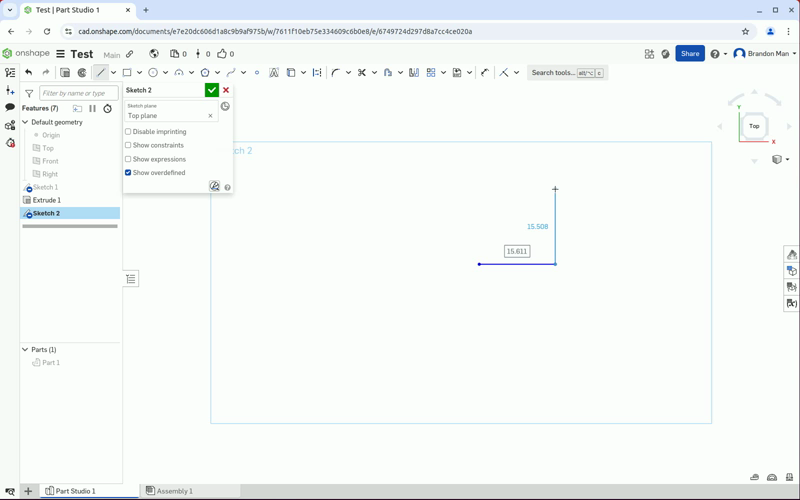
click(555, 188)
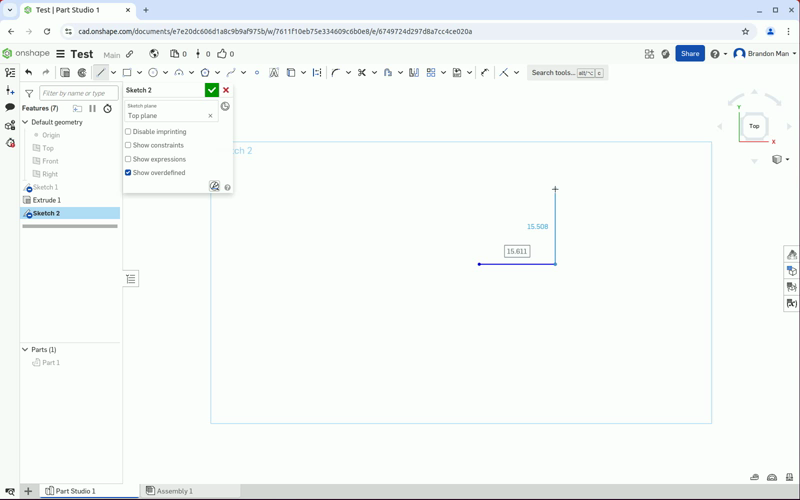
key_up(shift)
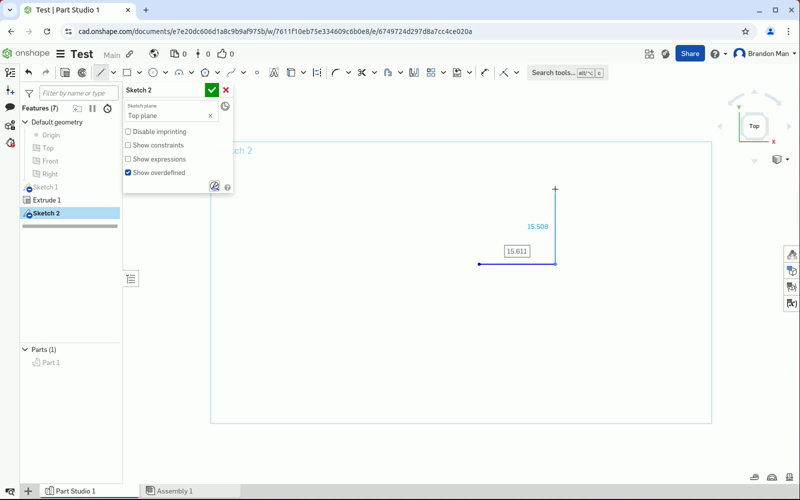
key_down(shift)
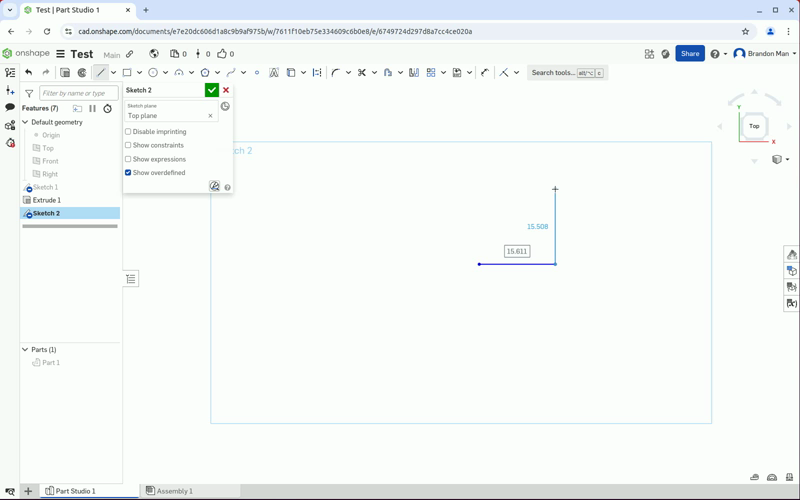
mouse_move(479, 188)
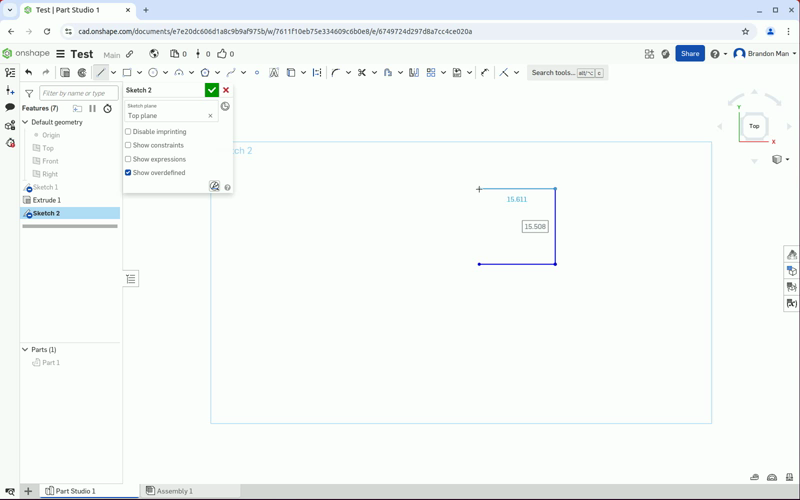
click(479, 188)
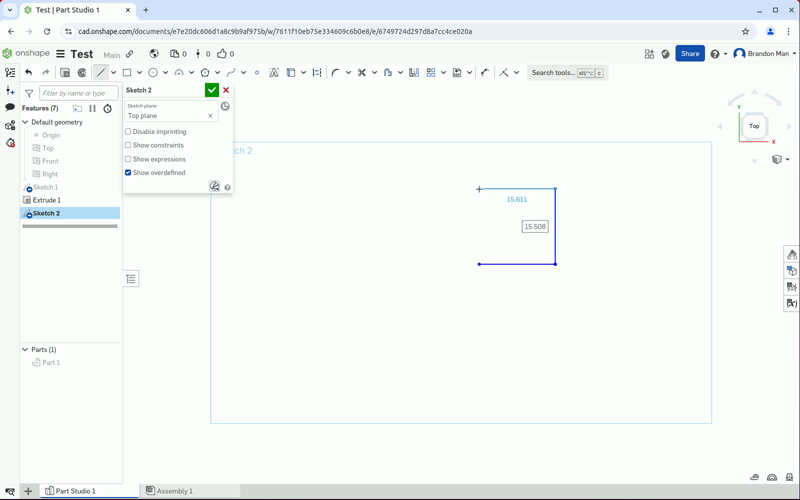
key_up(shift)
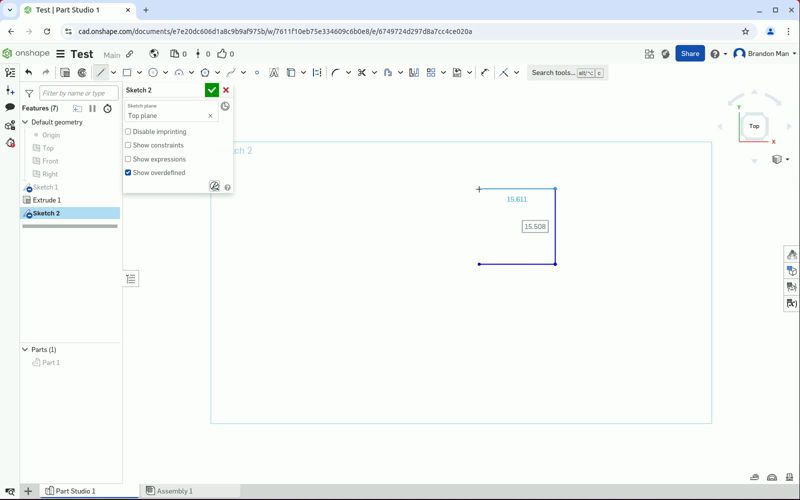
key_down(shift)
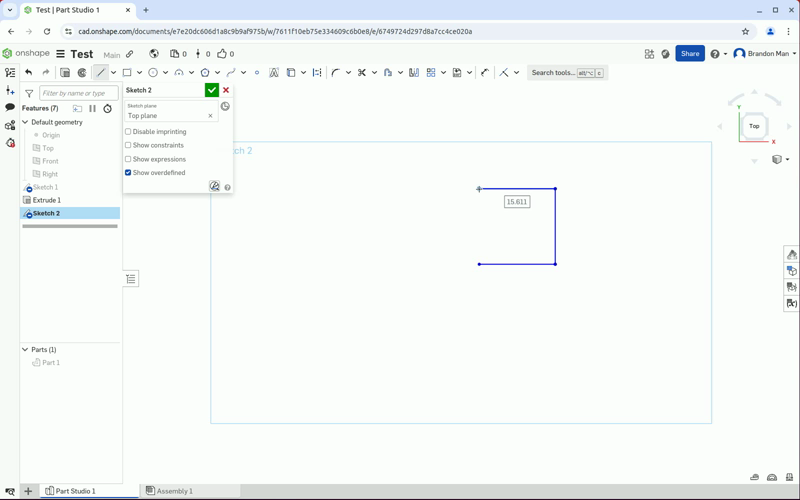
mouse_move(479, 264)
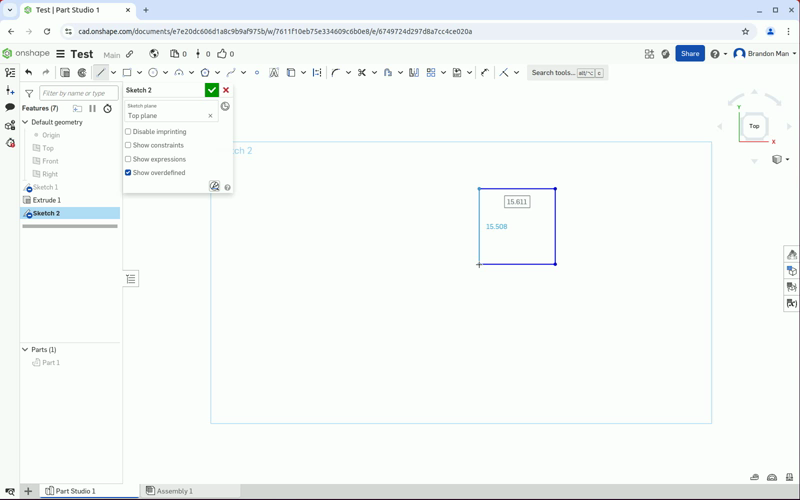
key_up(shift)
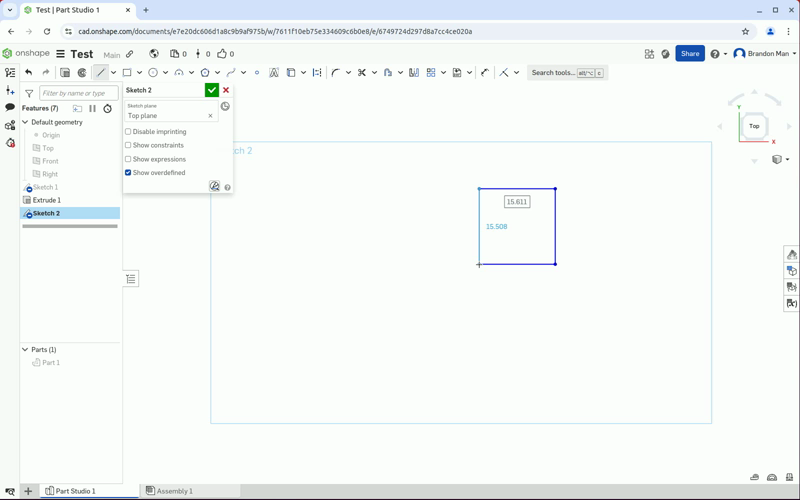
click(479, 264)
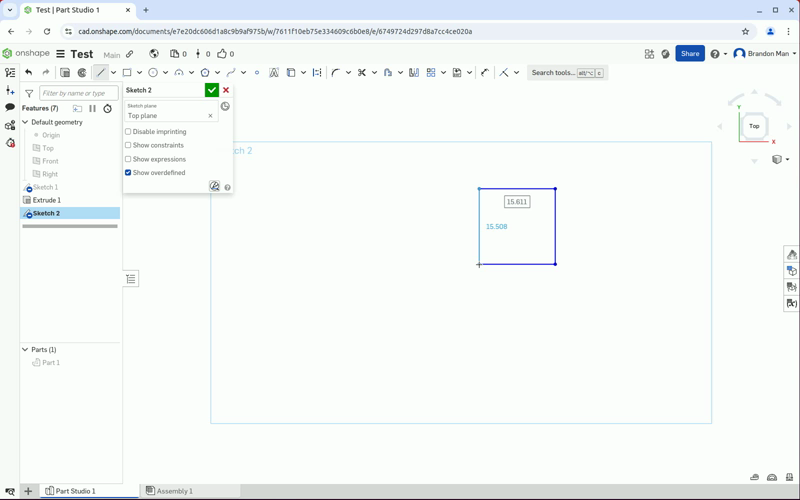
key(esc)
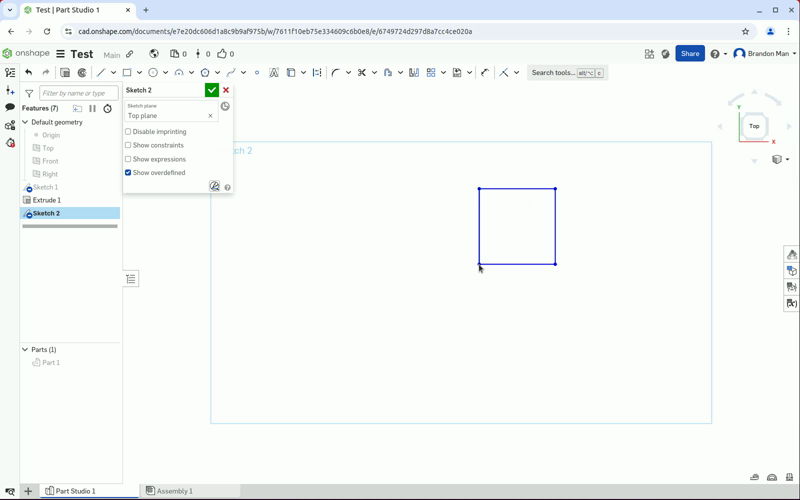
mouse_move(525, 245)
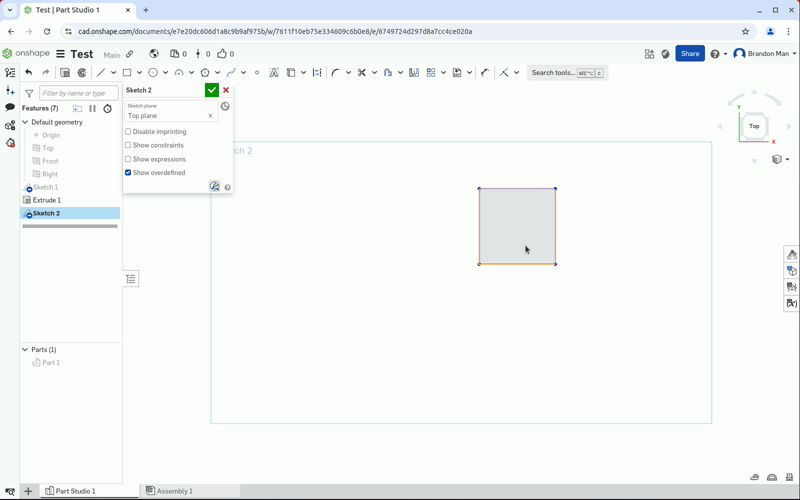
click(525, 245)
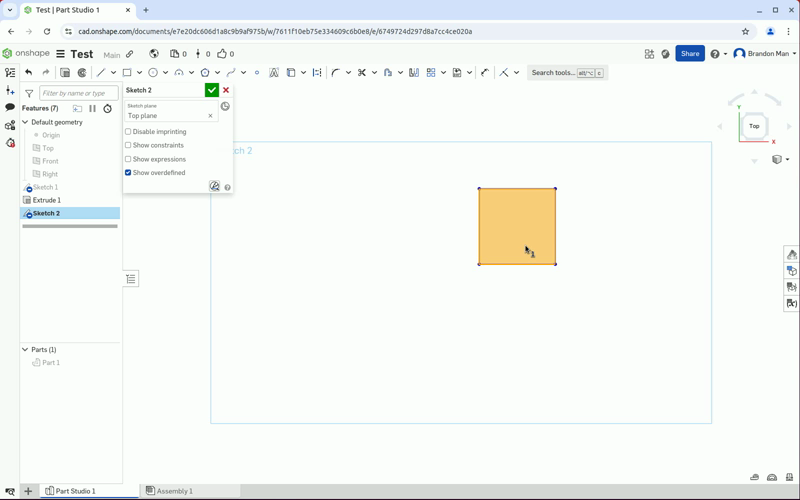
mouse_move(73, 352)
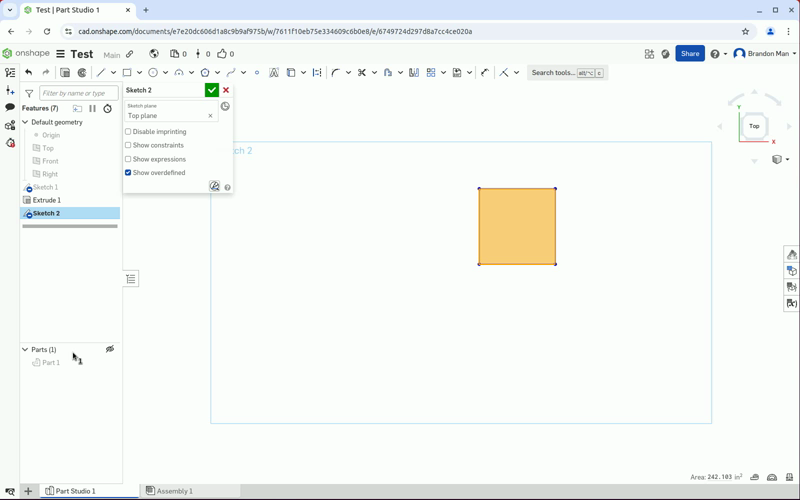
key(shift+y)
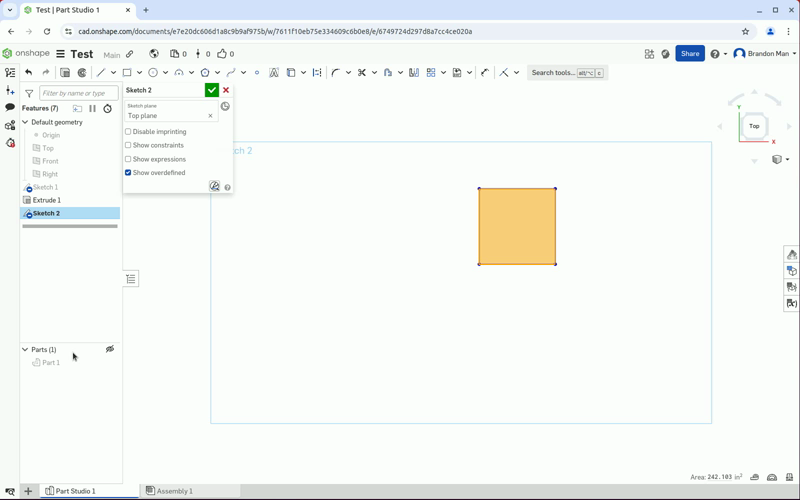
key(shift+e)
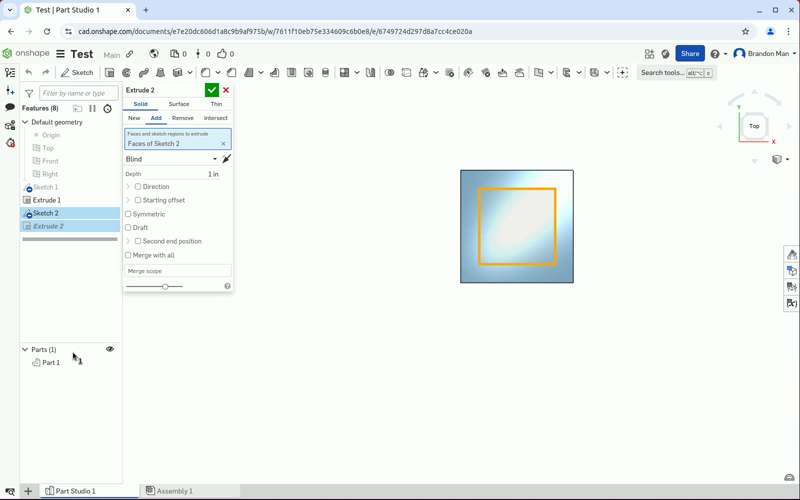
mouse_move(143, 106)
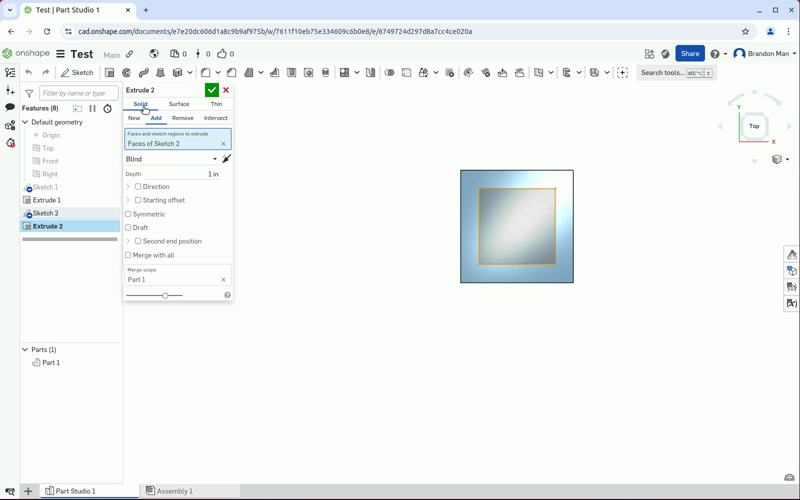
click(143, 106)
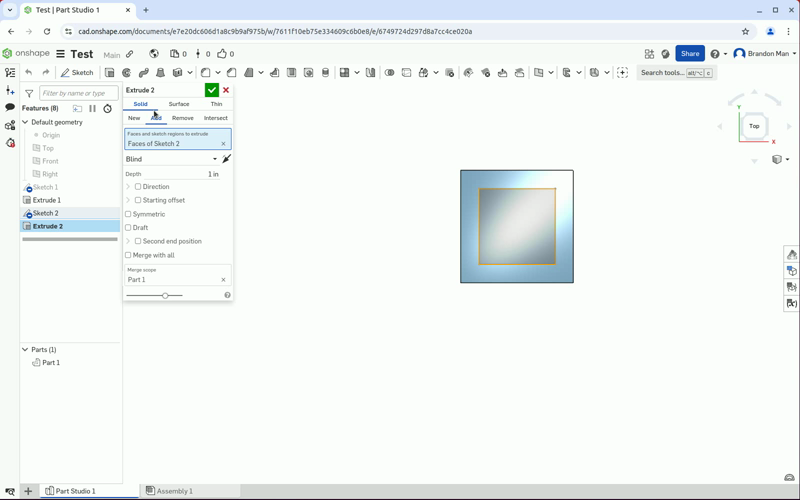
mouse_move(186, 120)
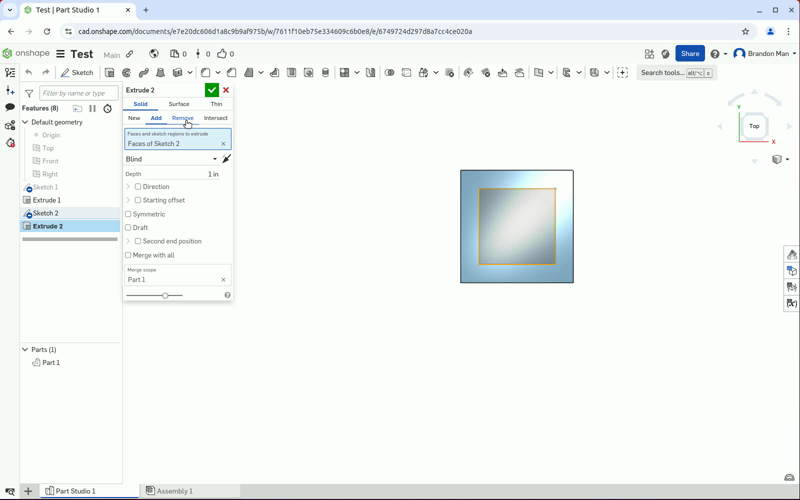
click(186, 120)
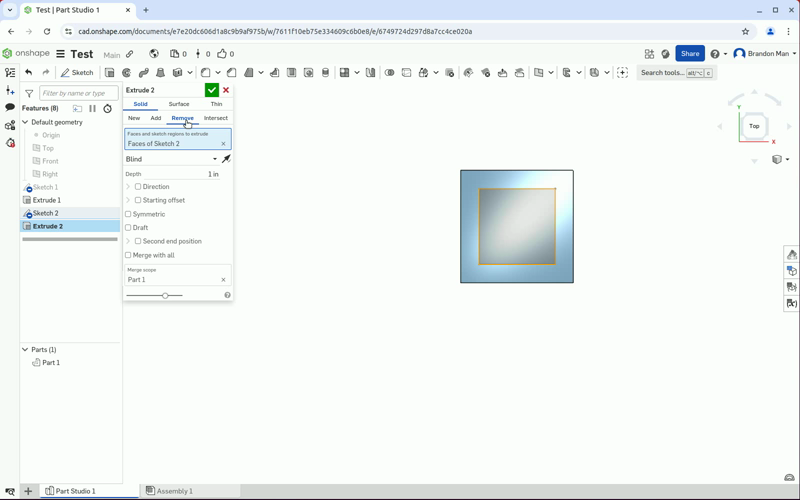
key(tab, 4)
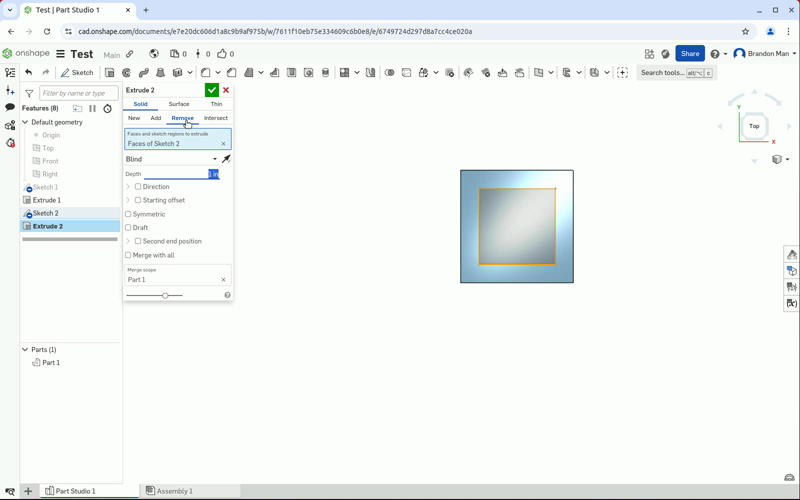
text(15.405)
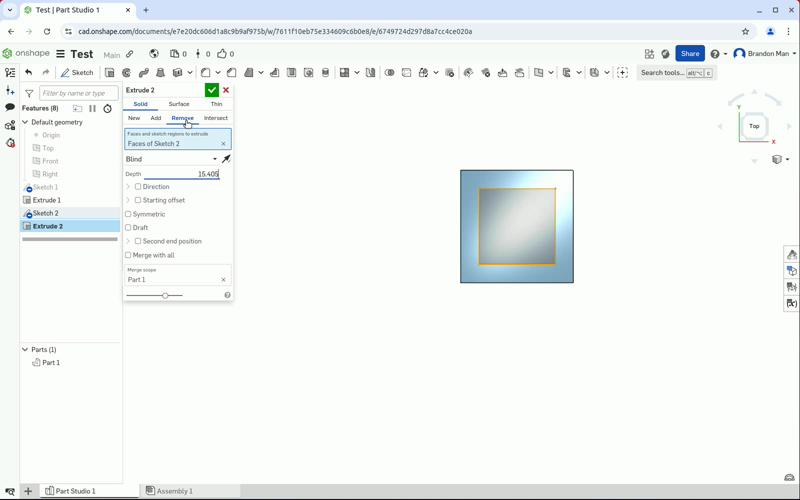
key(tab, 6)
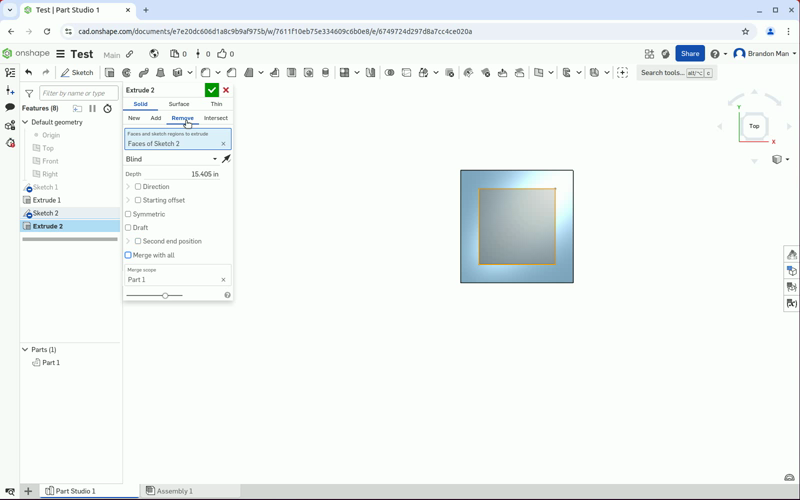
key(space)
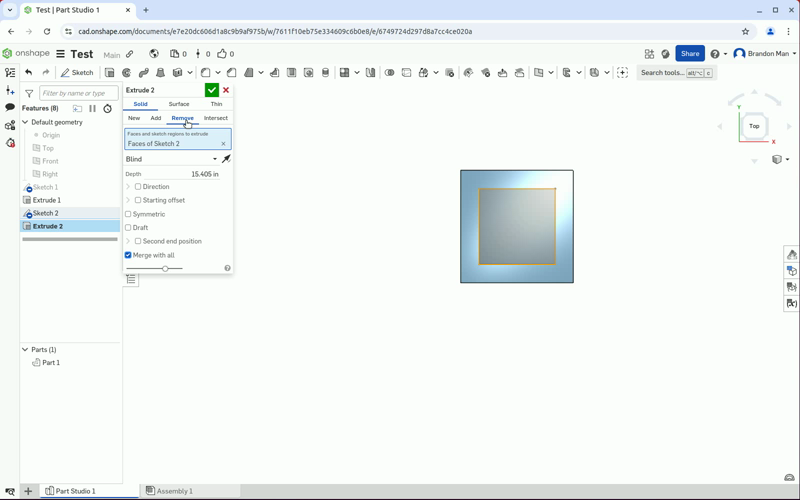
key(enter)
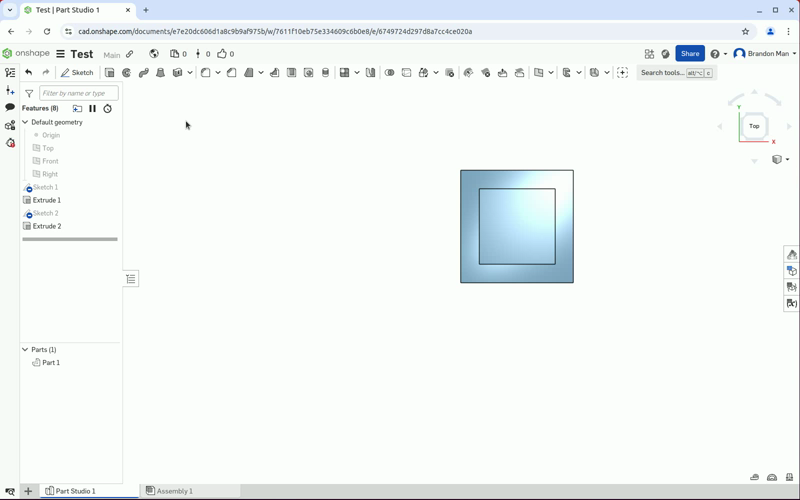
key(shift+h)
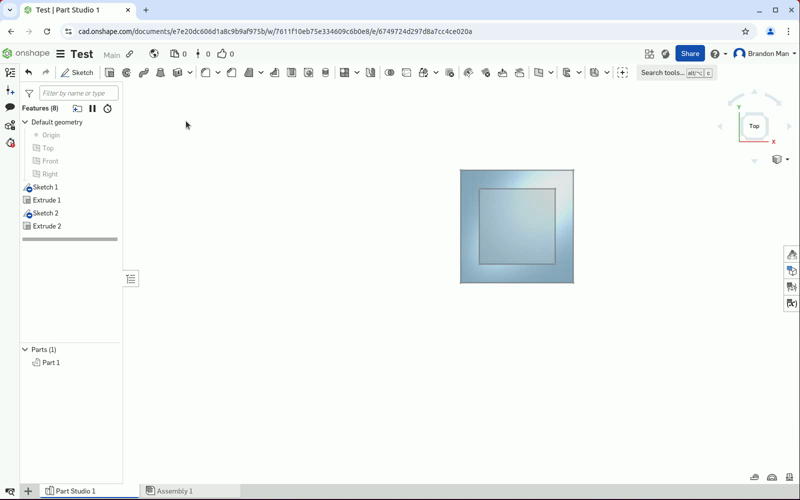
key(shift+h)
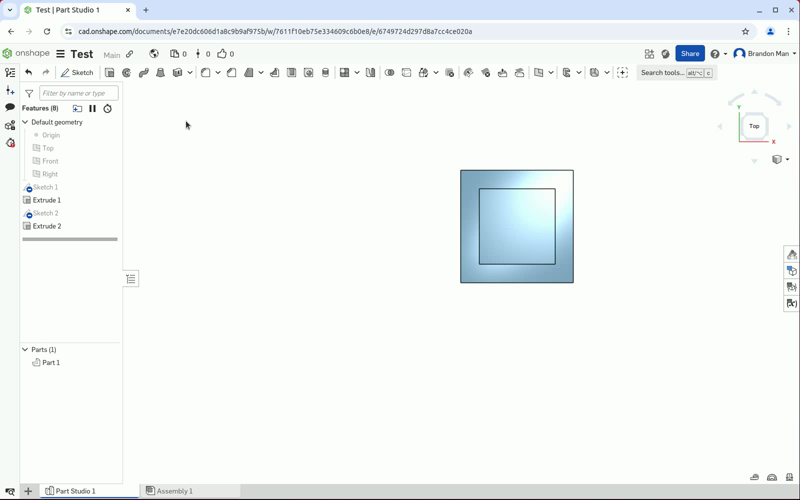
mouse_move(73, 189)
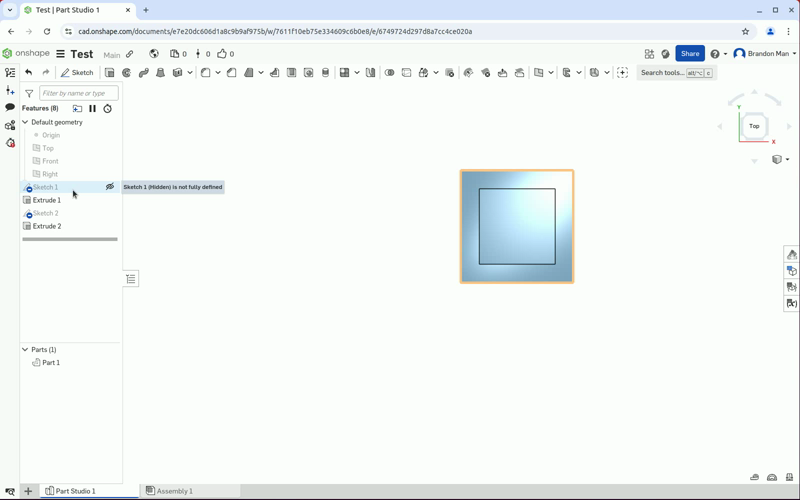
click(73, 189)
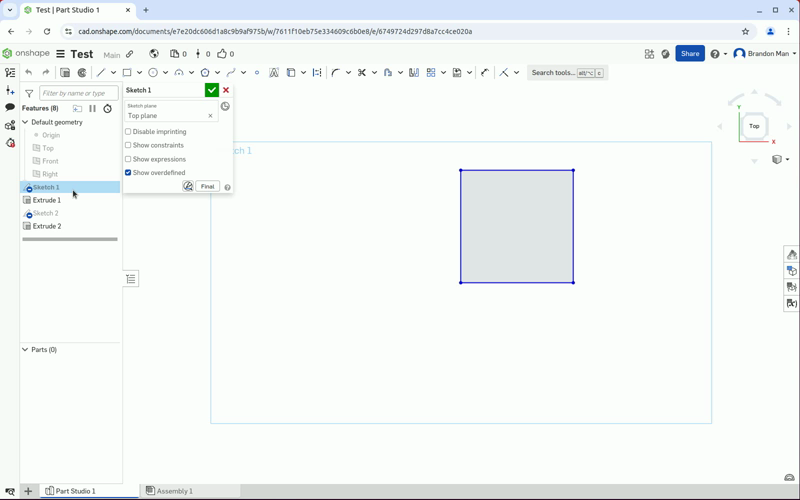
mouse_move(229, 92)
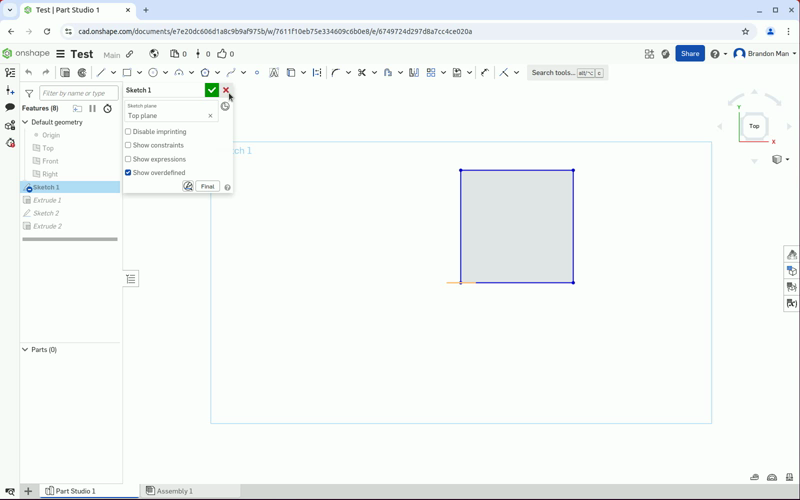
click(229, 92)
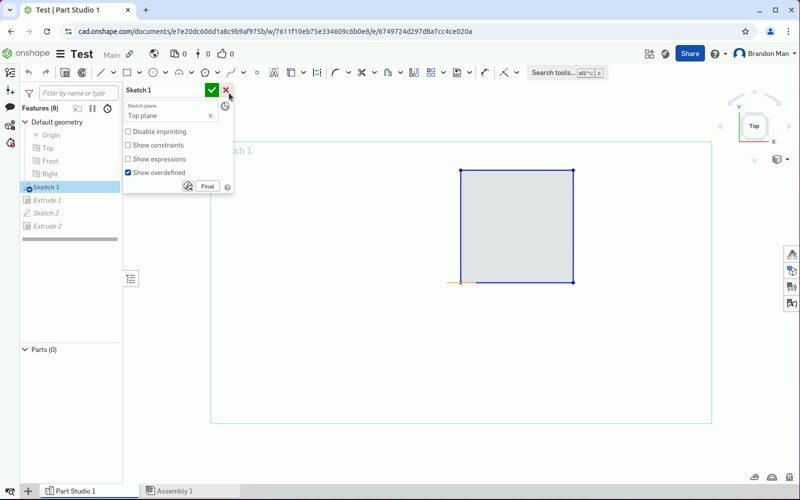
key(shift+s)
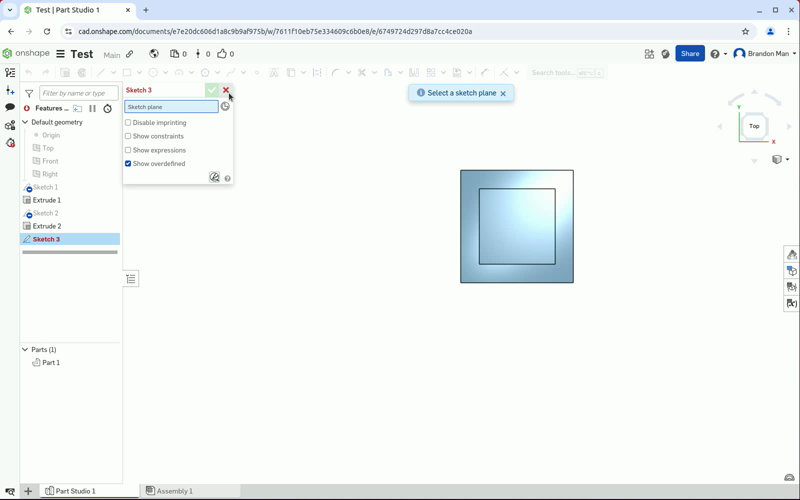
mouse_move(73, 150)
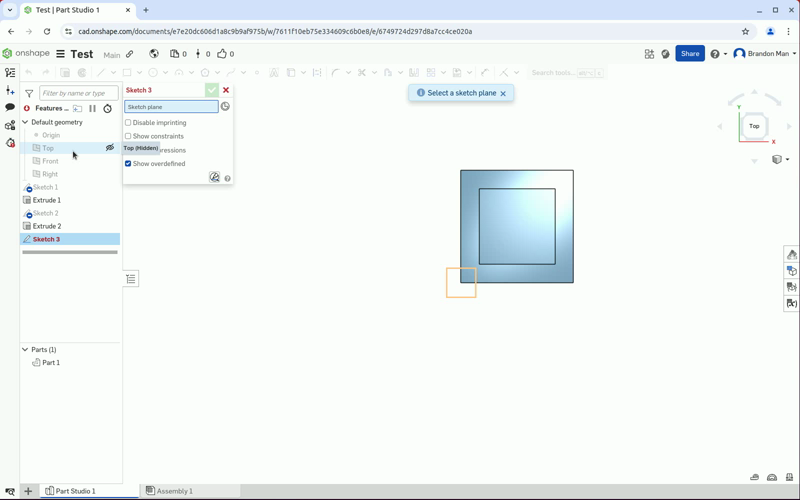
click(73, 150)
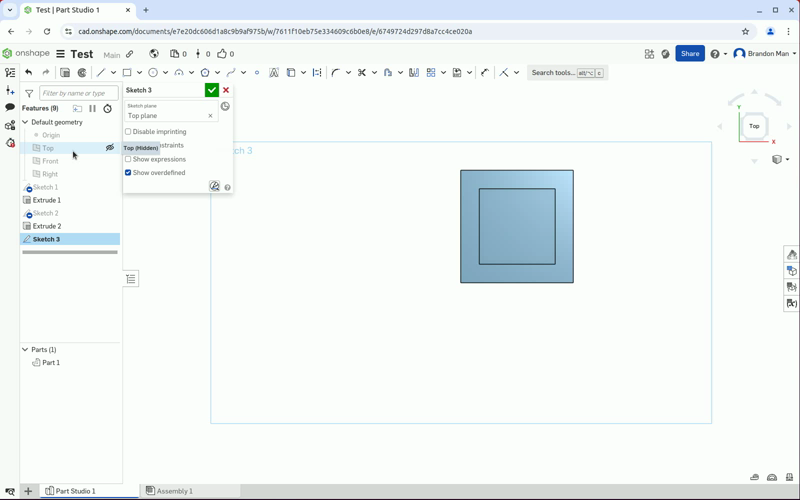
mouse_move(73, 352)
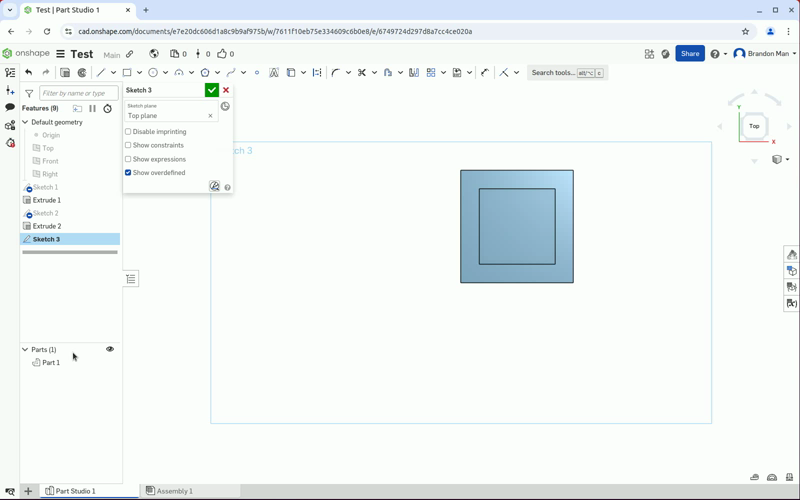
key(y)
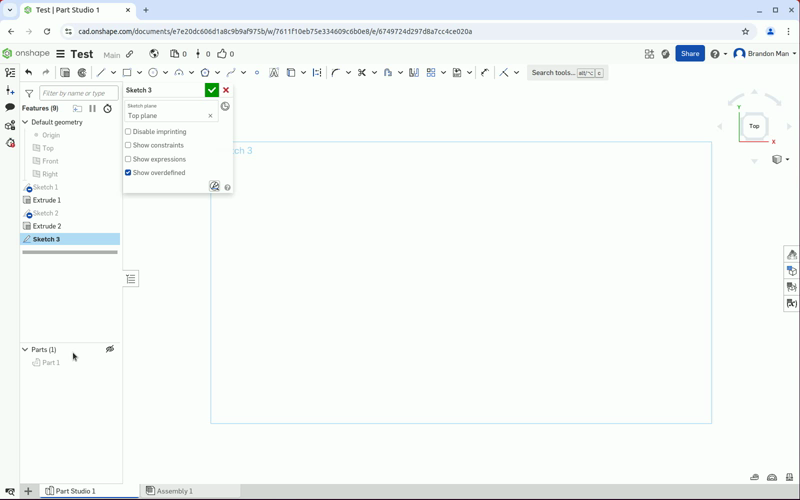
key(l)
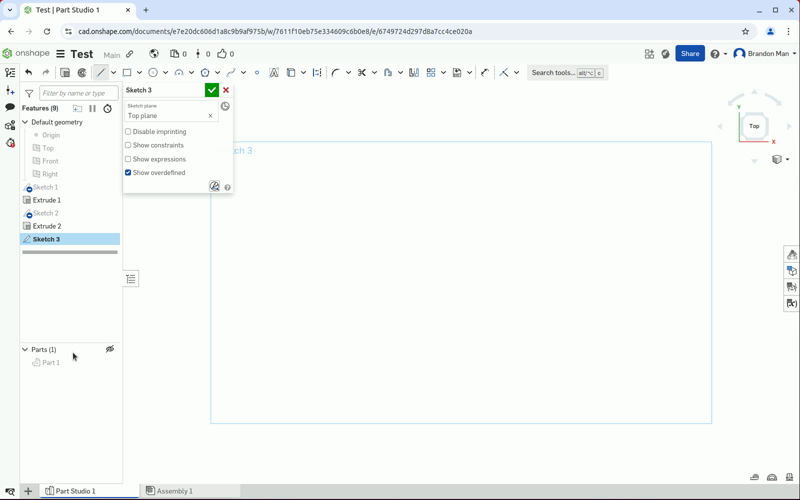
key_down(shift)
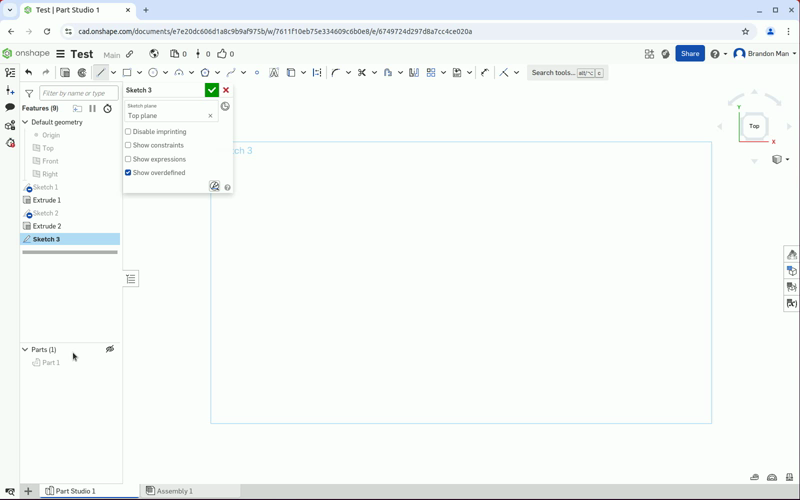
mouse_move(470, 273)
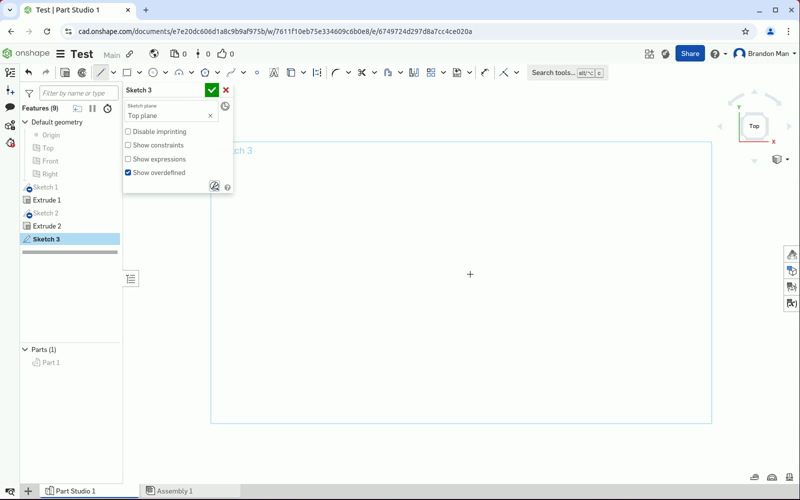
click(470, 273)
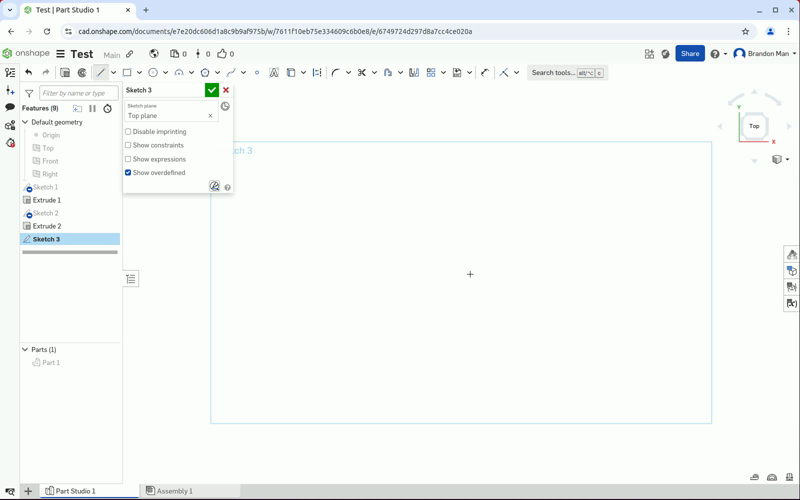
key_up(shift)
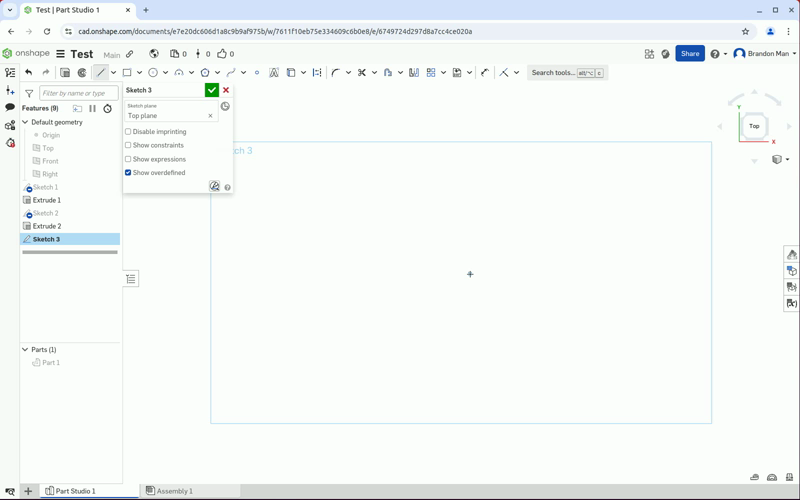
key_down(shift)
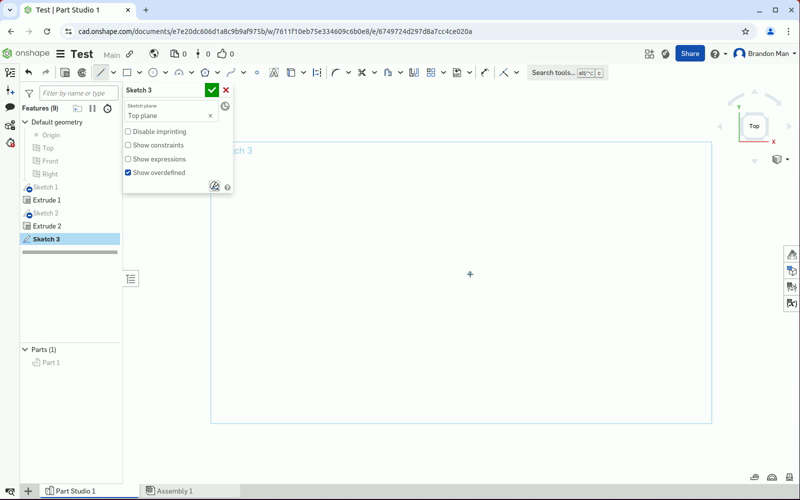
mouse_move(564, 273)
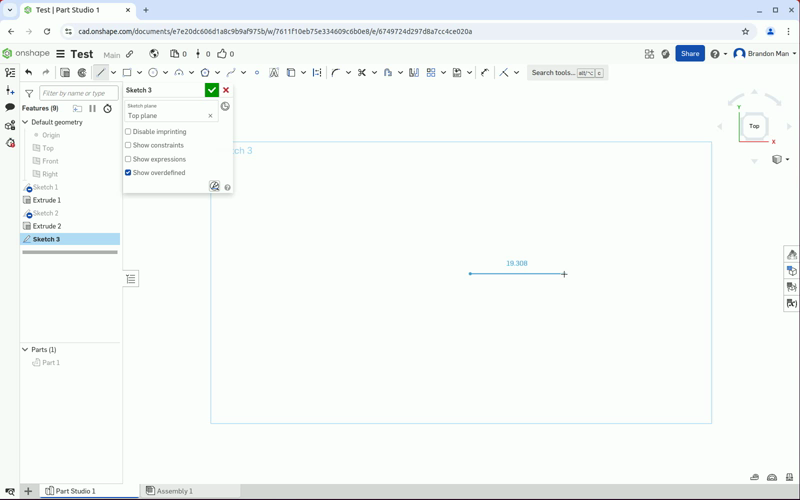
click(564, 273)
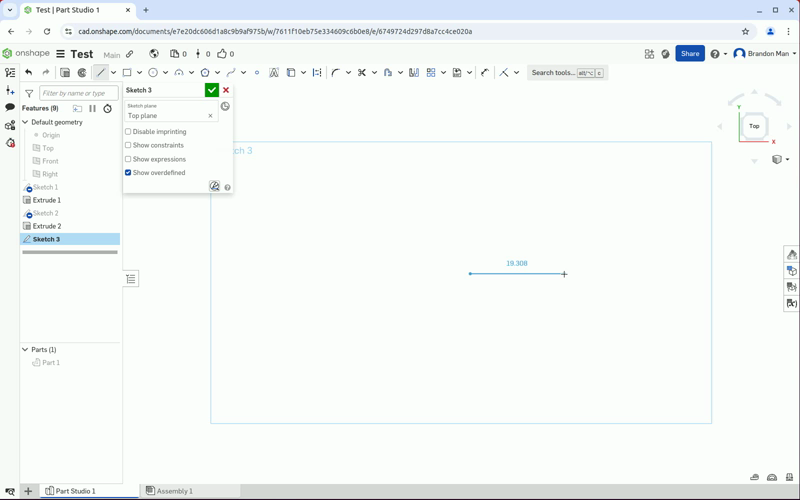
key_up(shift)
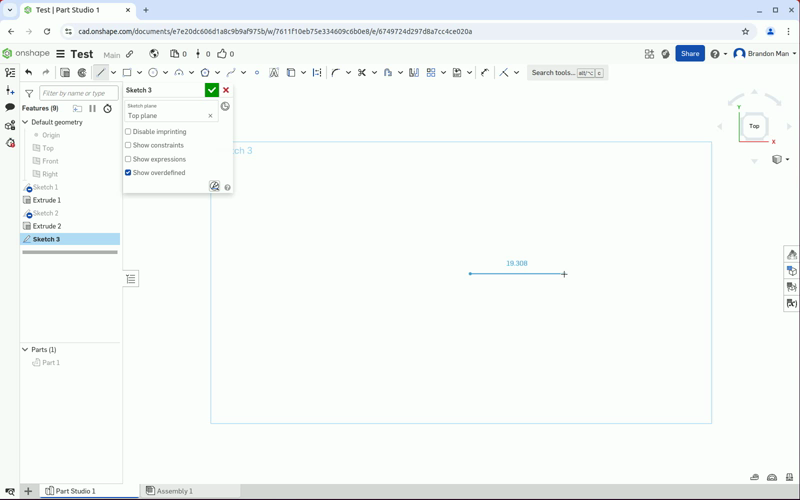
key_down(shift)
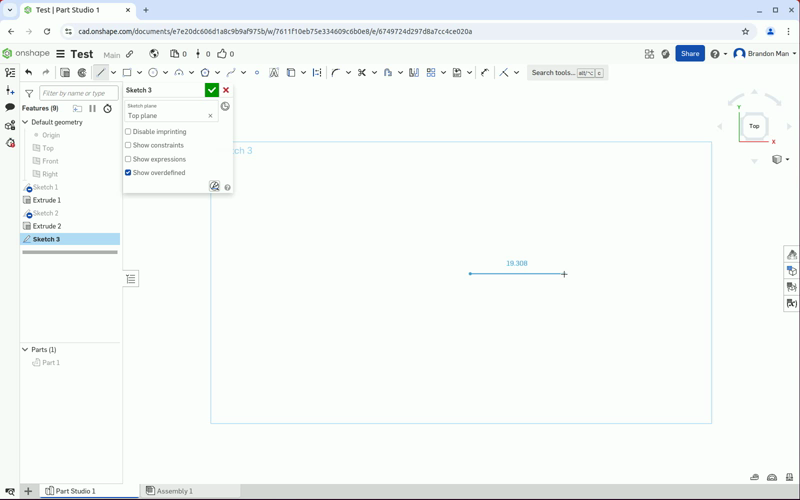
mouse_move(564, 179)
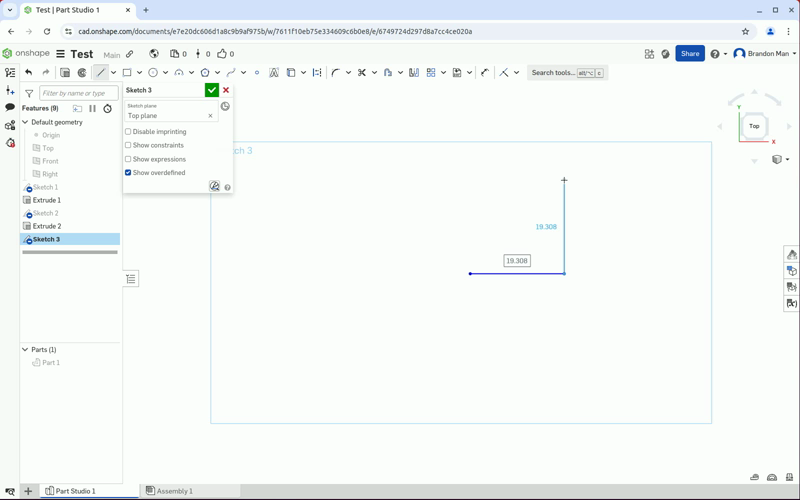
click(564, 179)
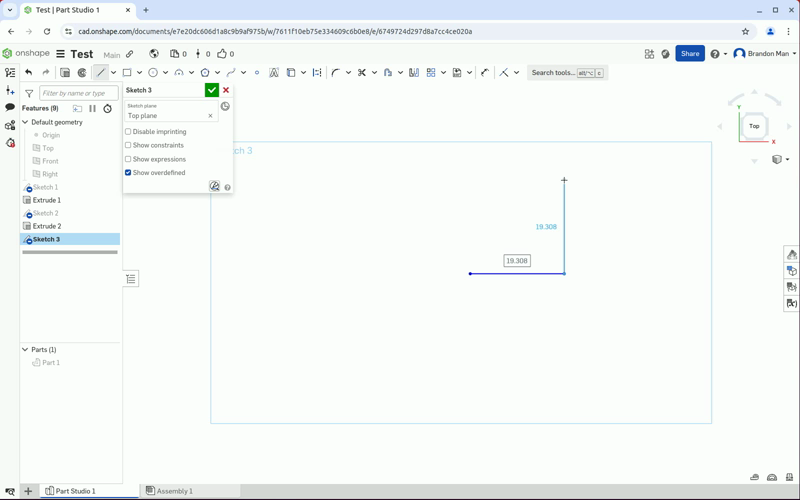
key_up(shift)
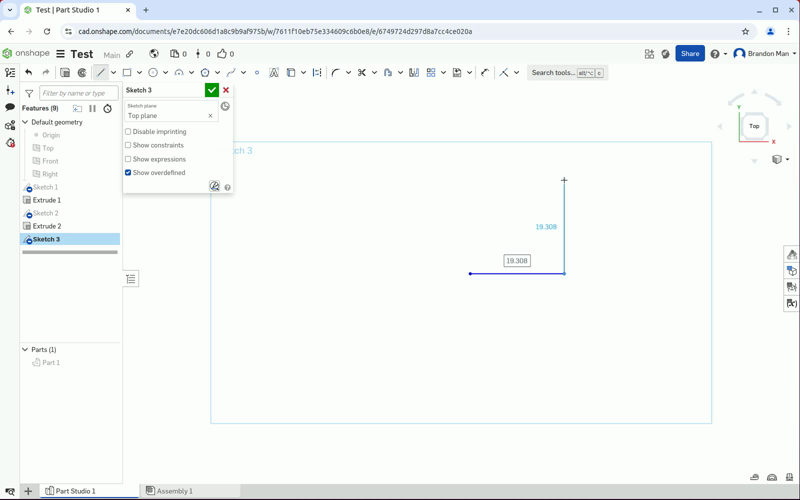
key_down(shift)
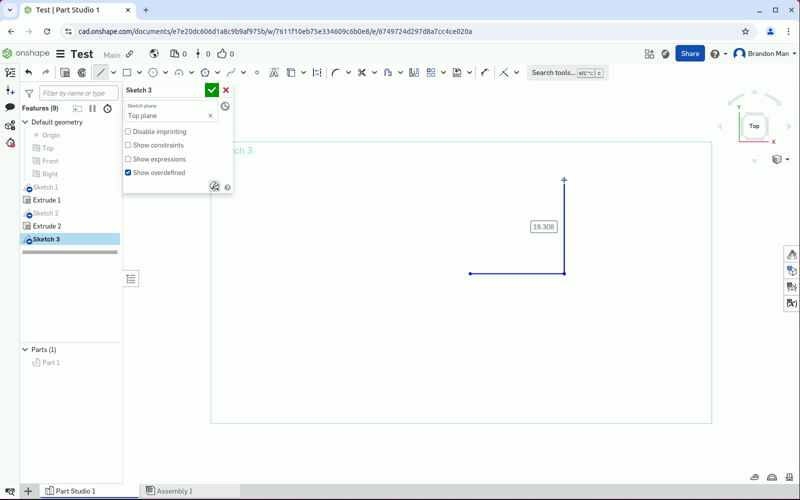
mouse_move(470, 179)
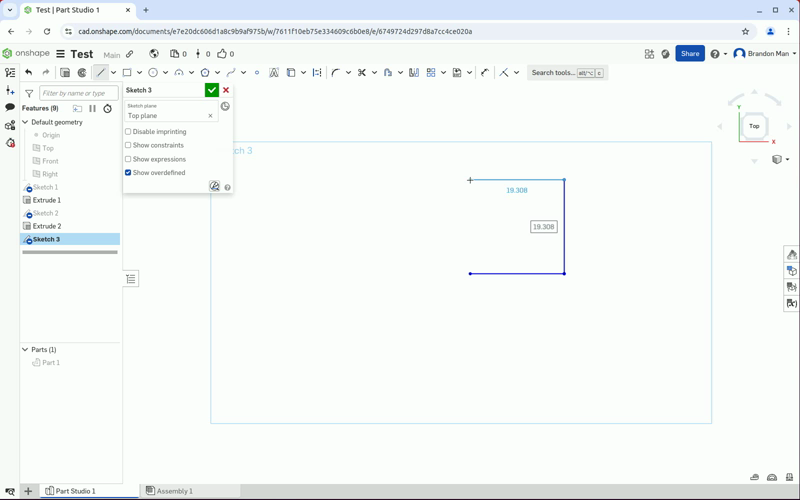
click(470, 179)
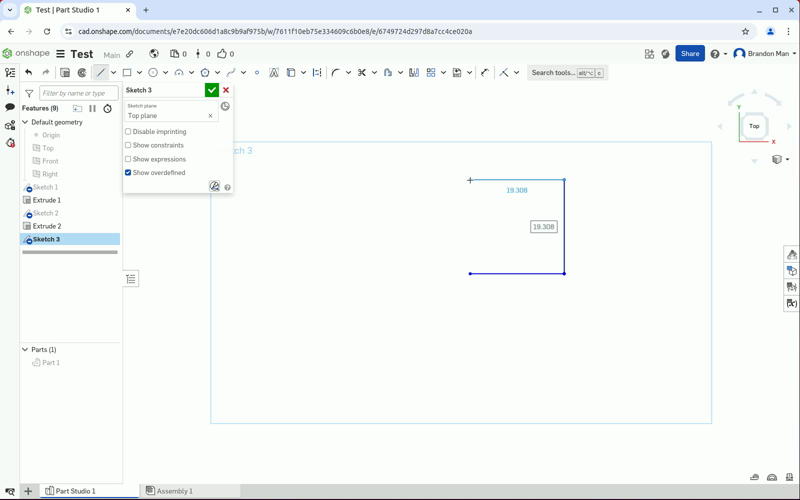
key_up(shift)
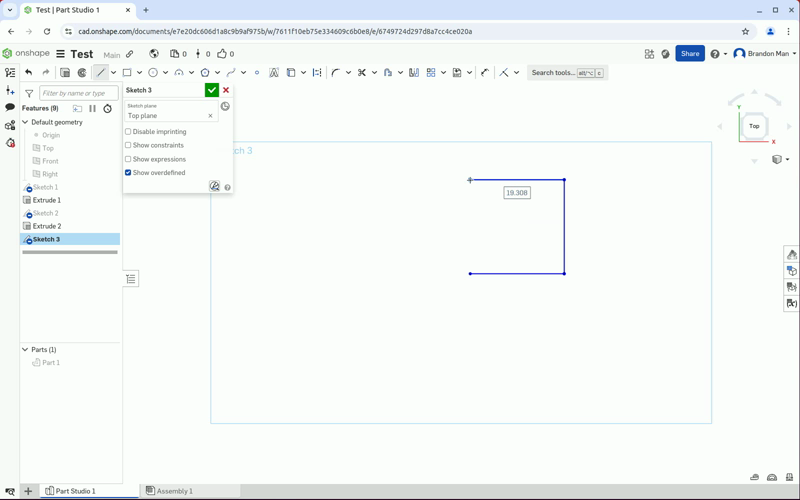
key_down(shift)
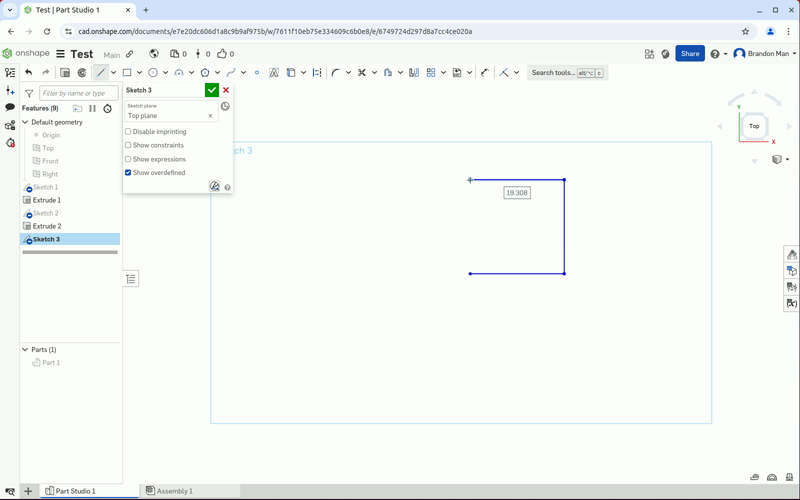
mouse_move(470, 273)
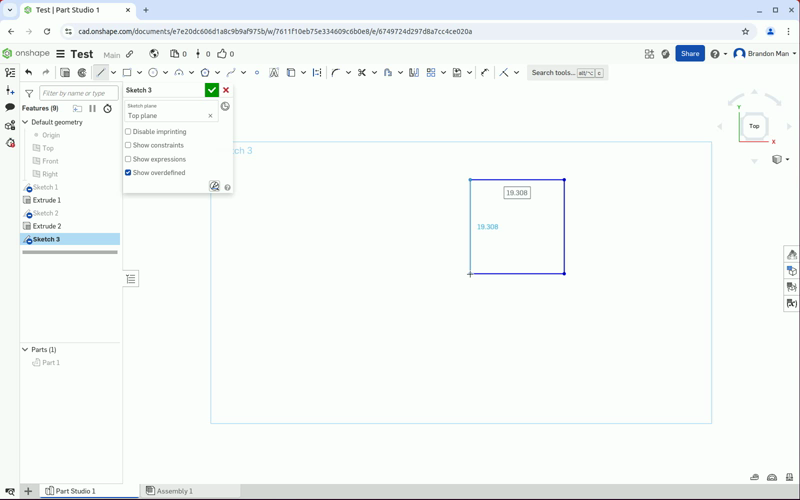
key_up(shift)
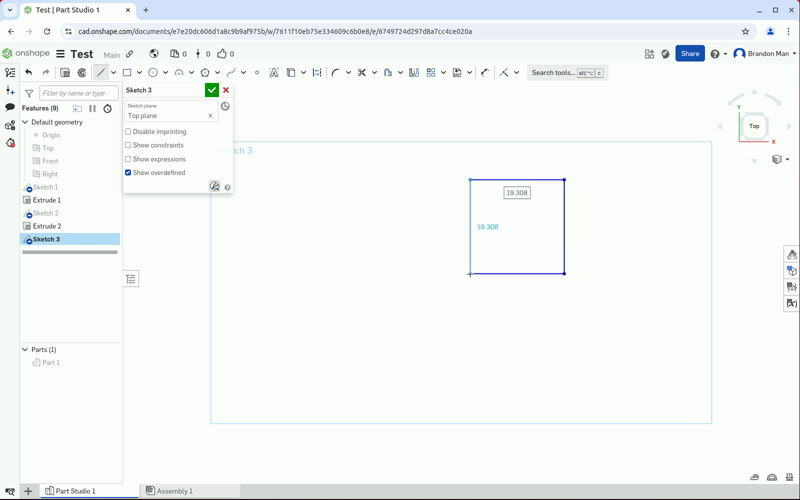
click(470, 273)
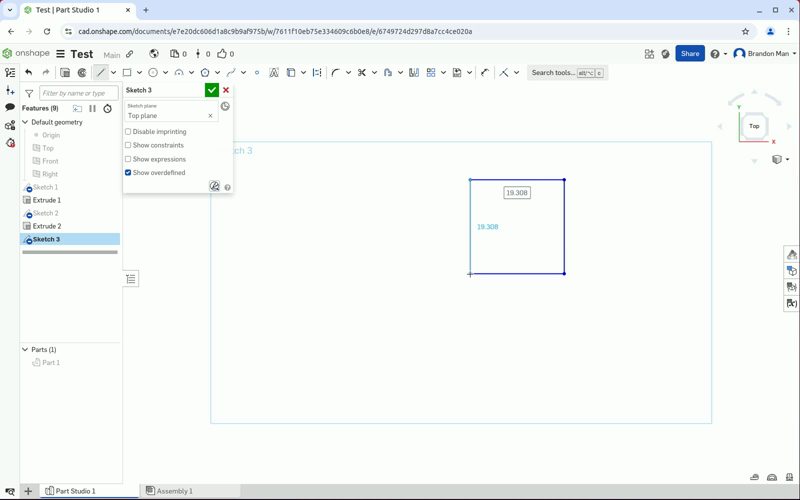
key(esc)
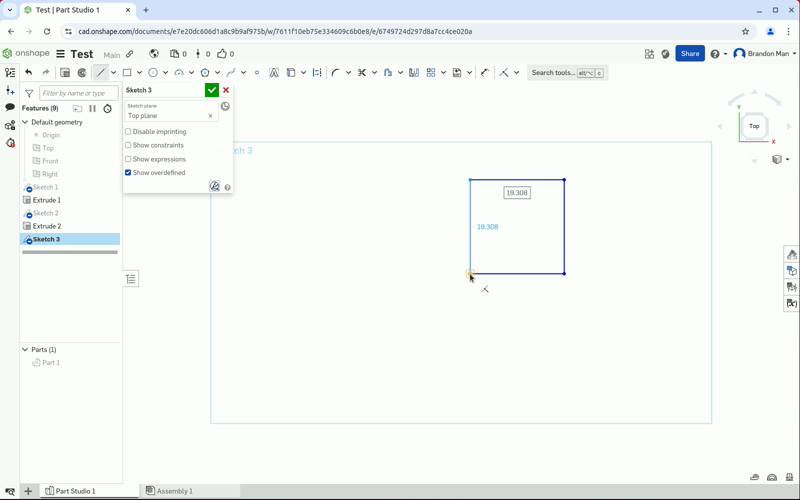
mouse_move(480, 259)
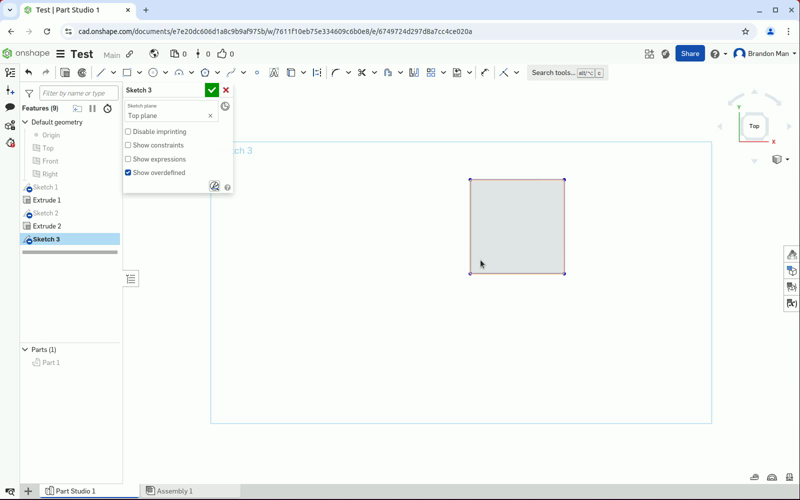
click(480, 259)
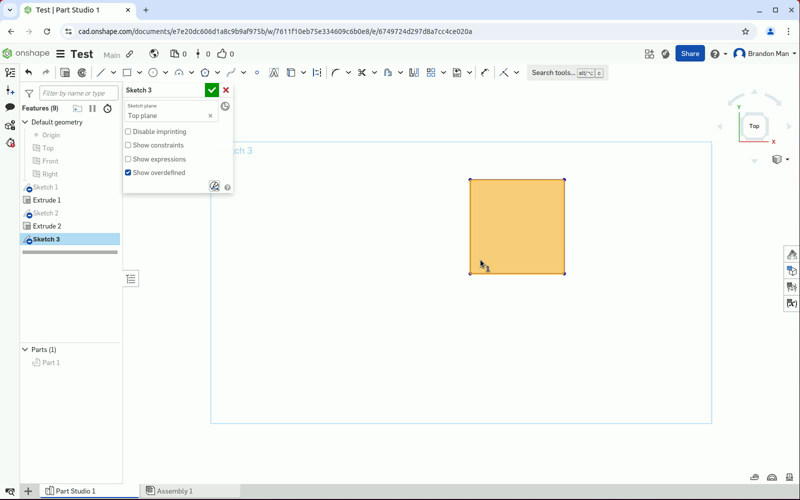
mouse_move(73, 352)
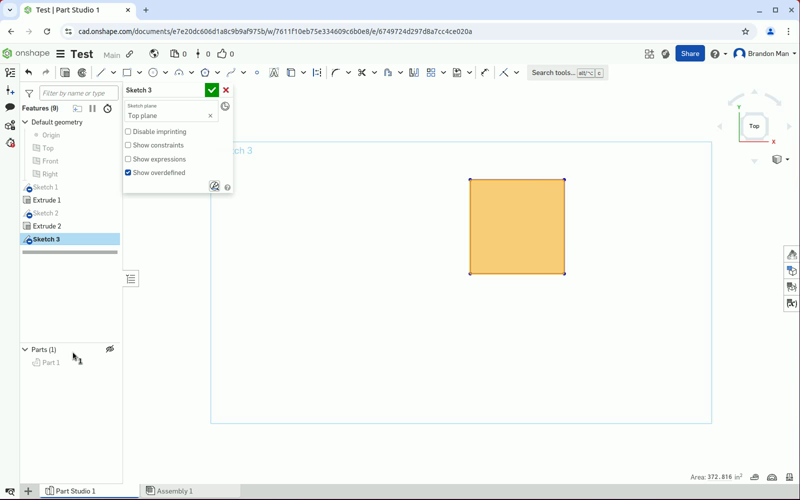
key(shift+y)
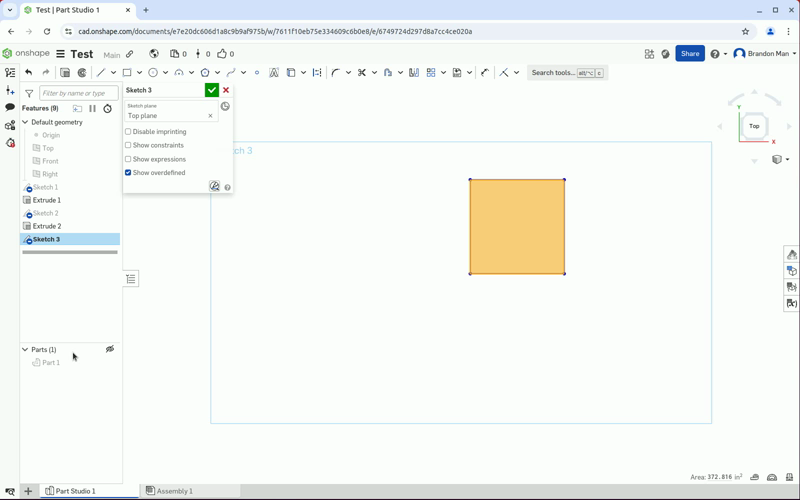
key(shift+e)
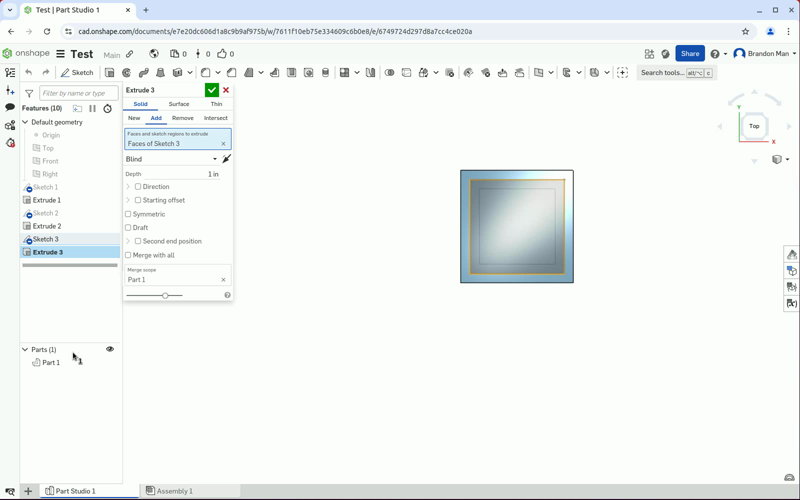
mouse_move(143, 106)
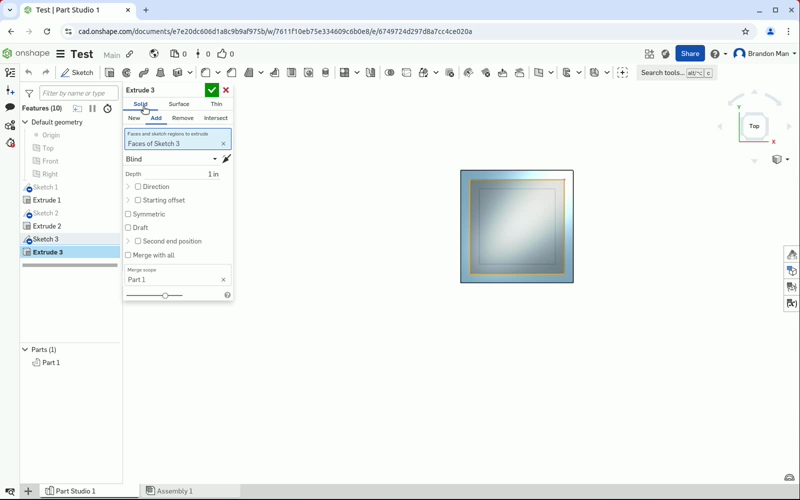
click(143, 106)
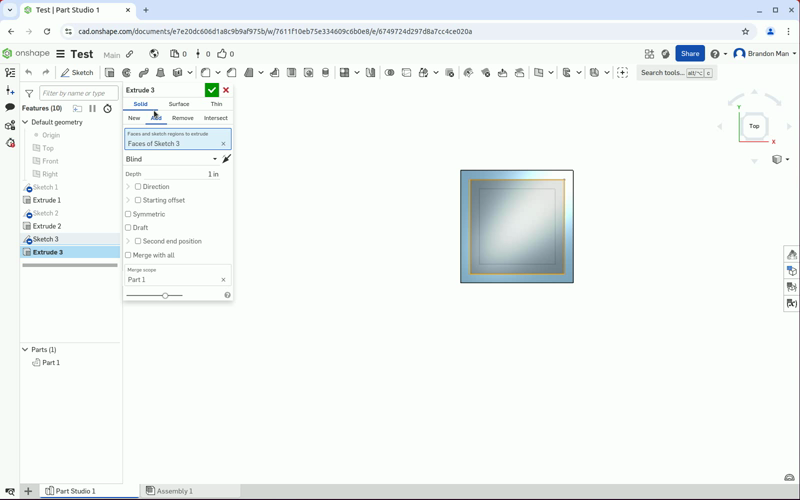
mouse_move(186, 120)
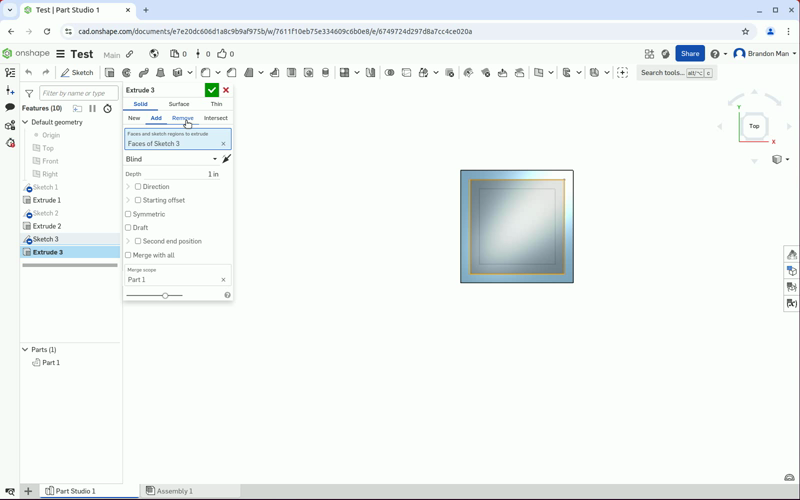
click(186, 120)
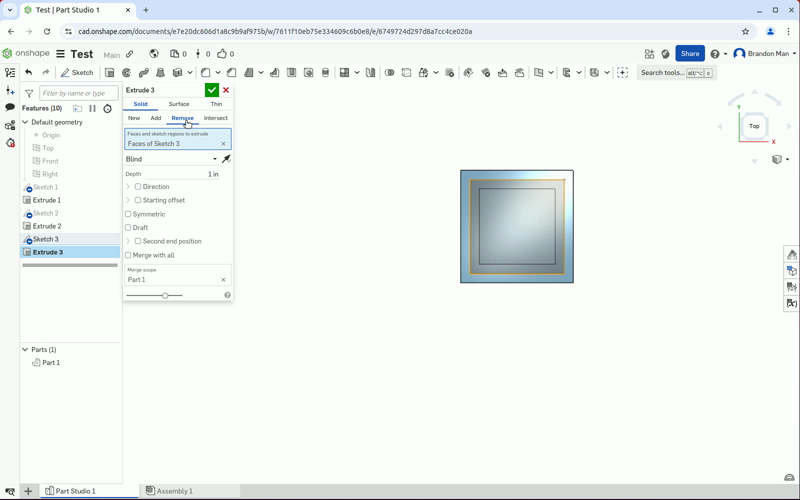
key(tab, 4)
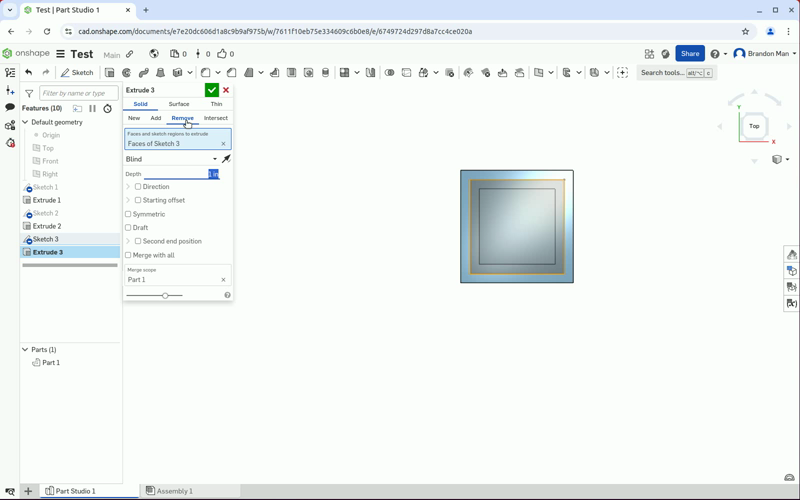
text(1.926)
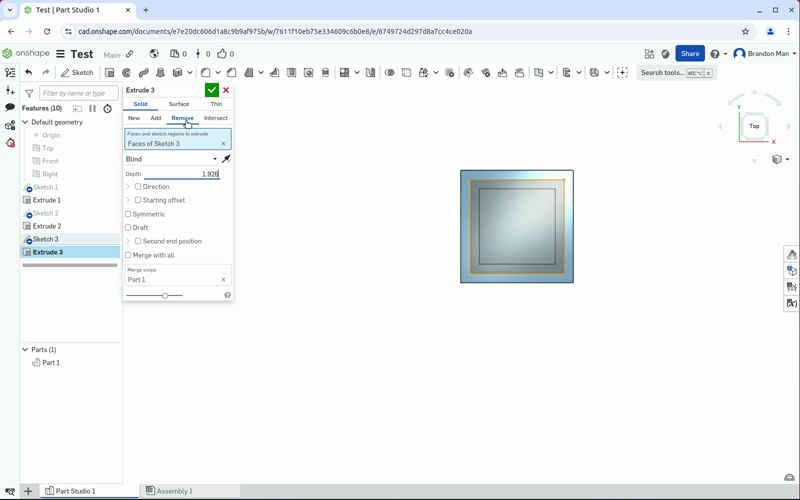
key(tab, 6)
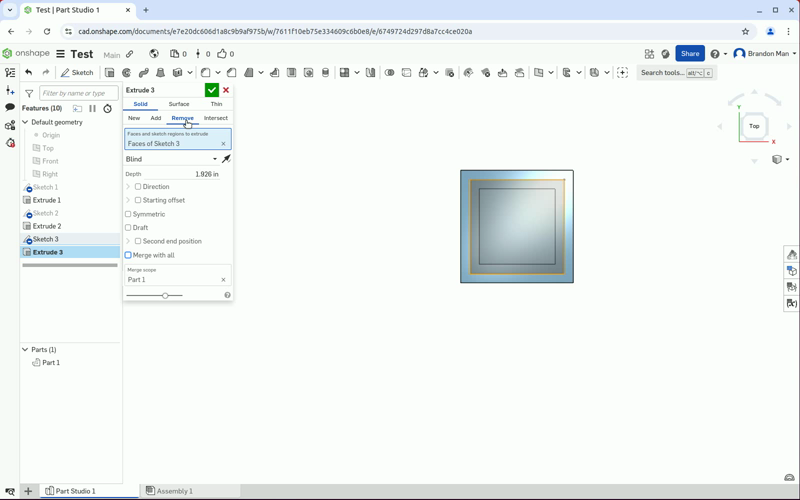
key(space)
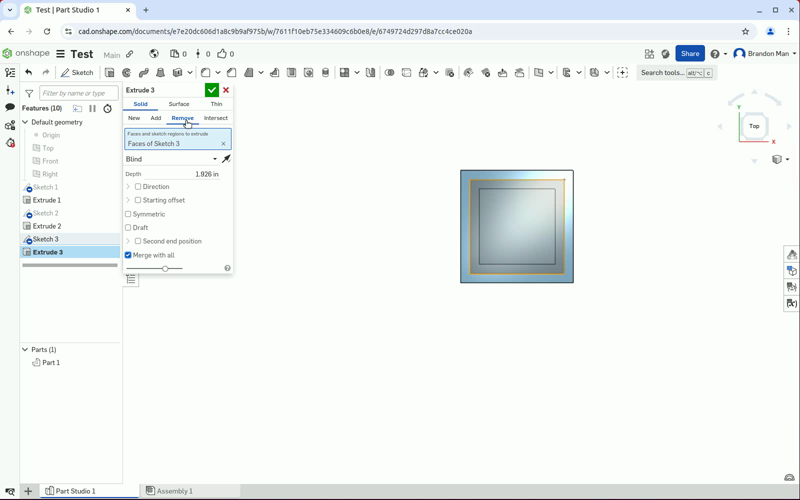
key(enter)
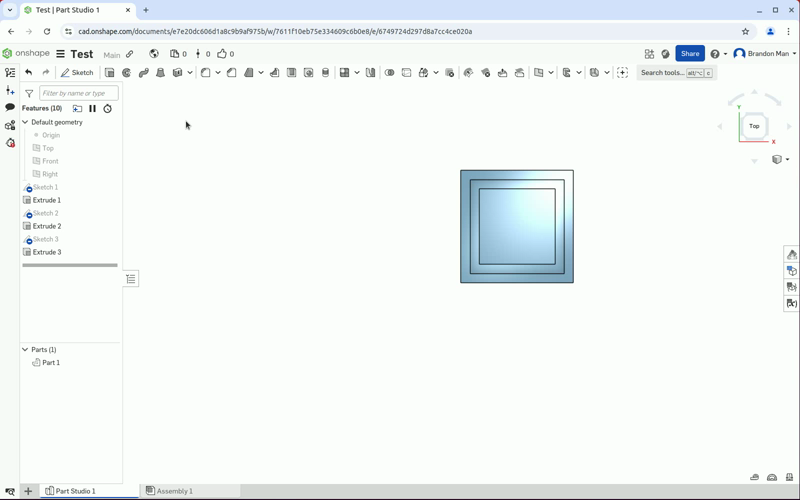
key(shift+h)
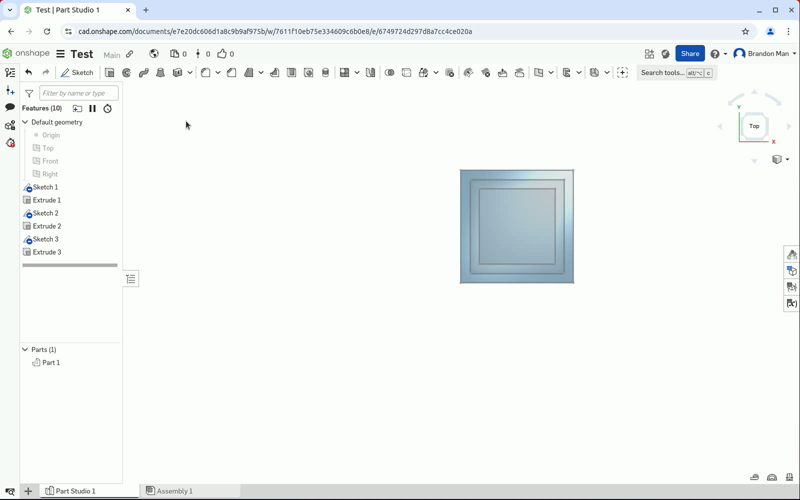
key(shift+h)
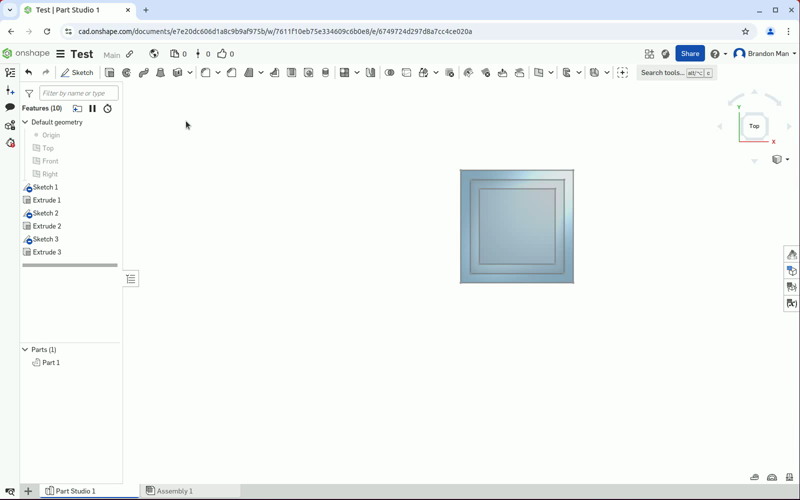
key(shift+7)
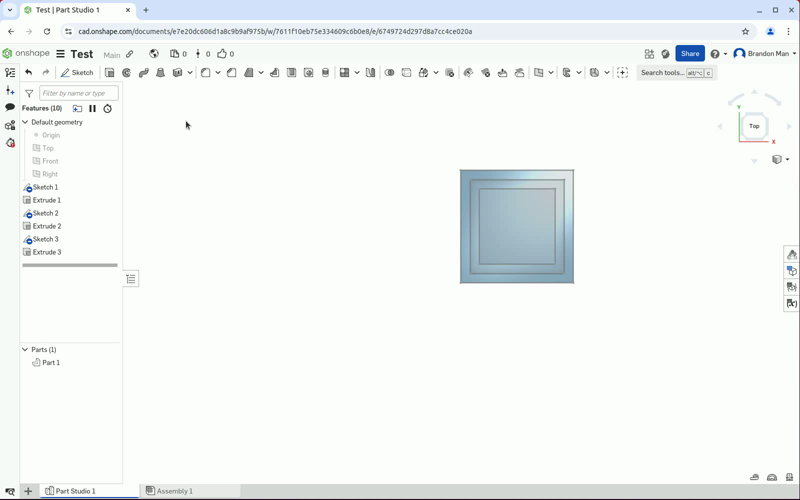
key(up, 3)
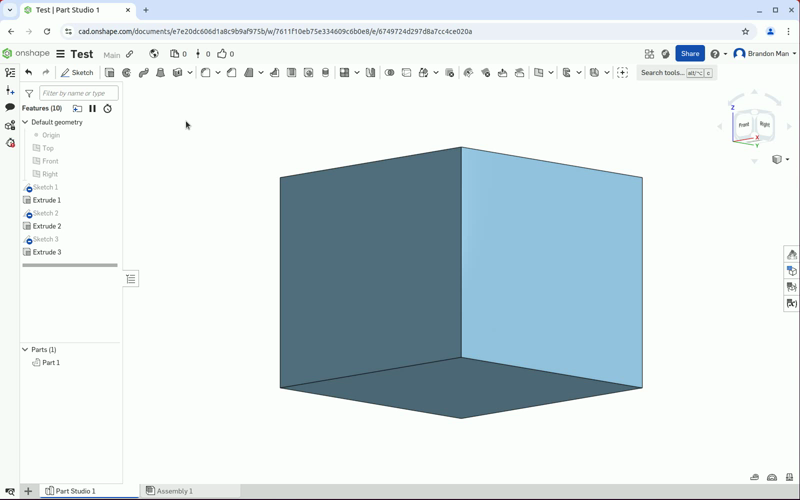
key(left, 3)
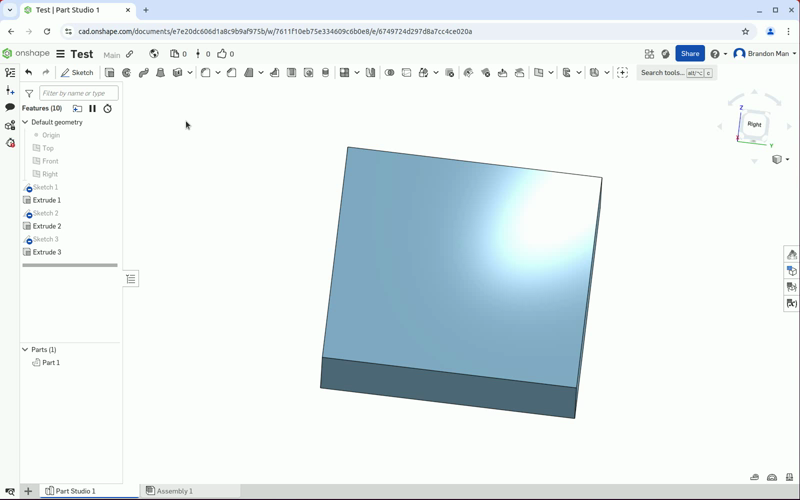
key(right, 3)
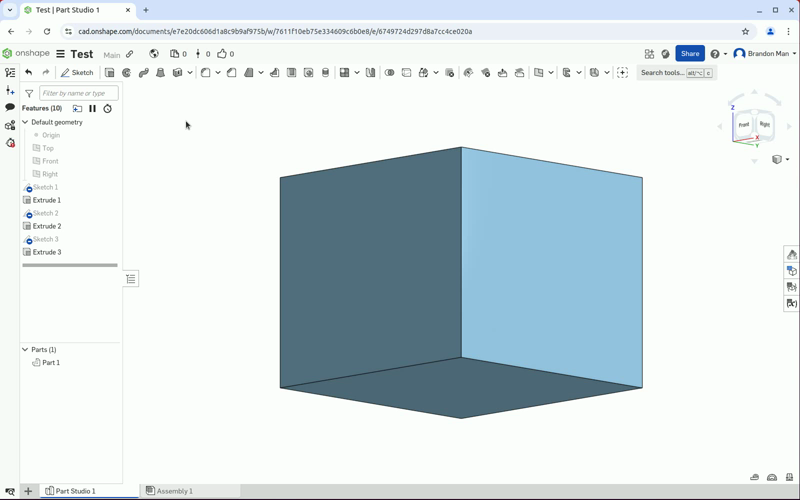
key(down, 3)
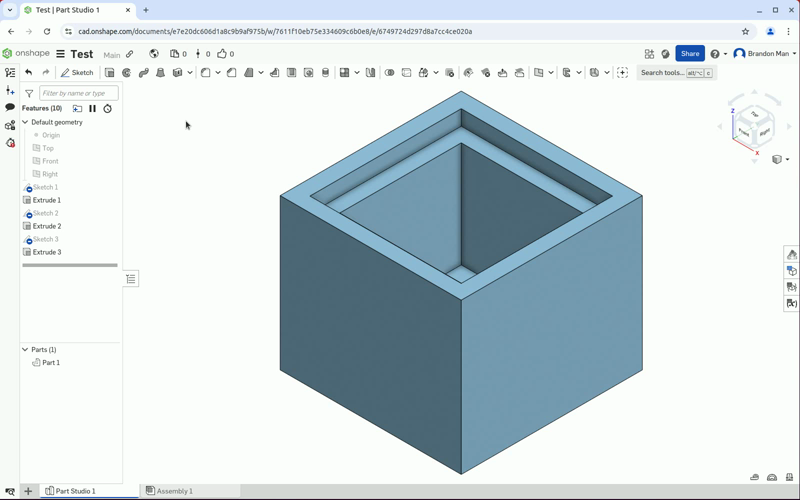
mouse_move(73, 189)
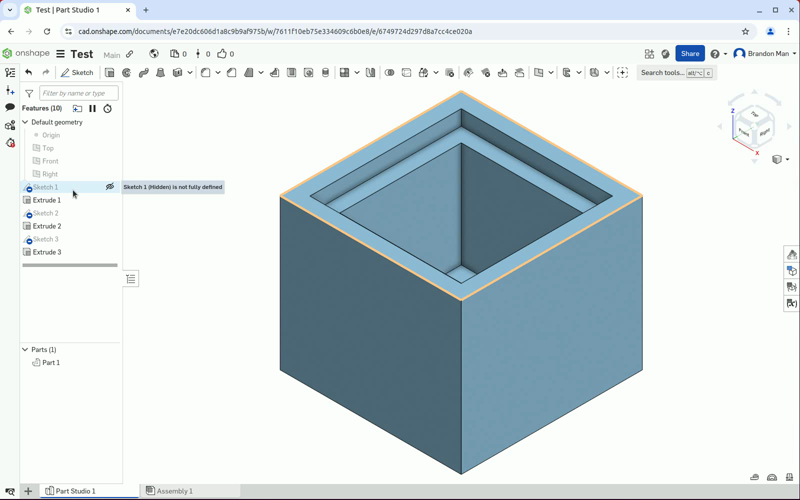
click(73, 189)